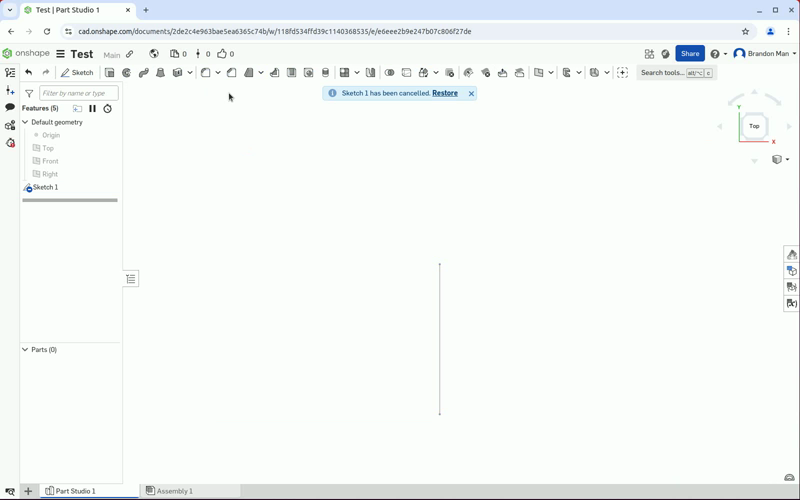
key(shift+h)
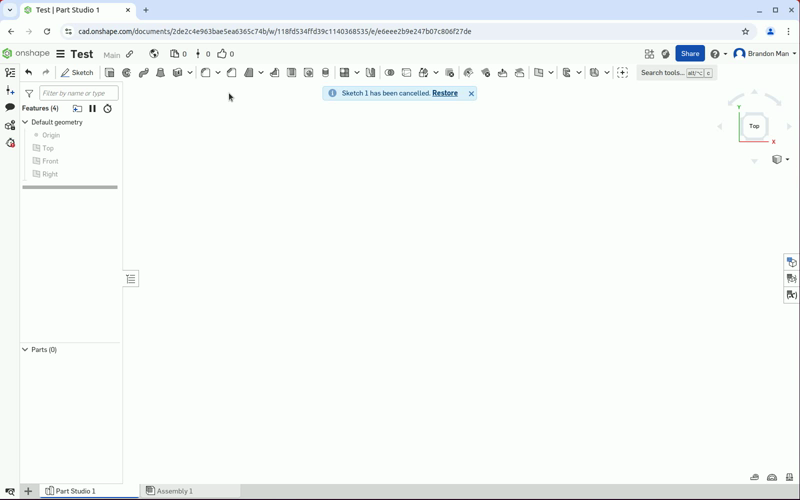
mouse_move(541, 75)
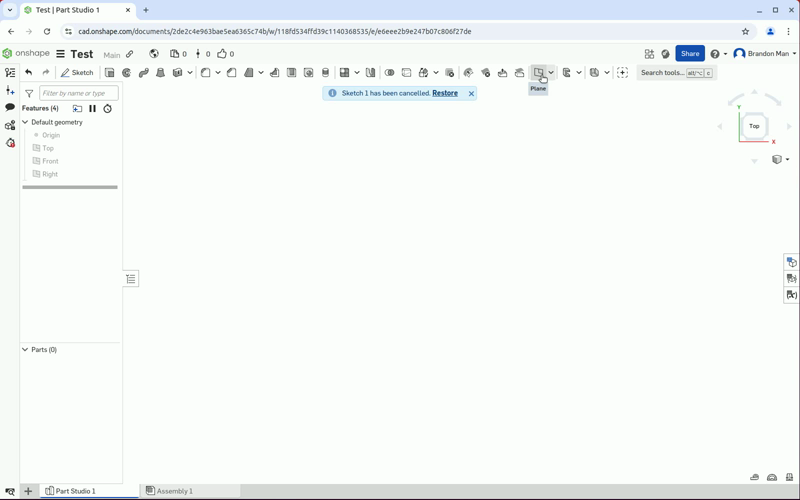
click(541, 75)
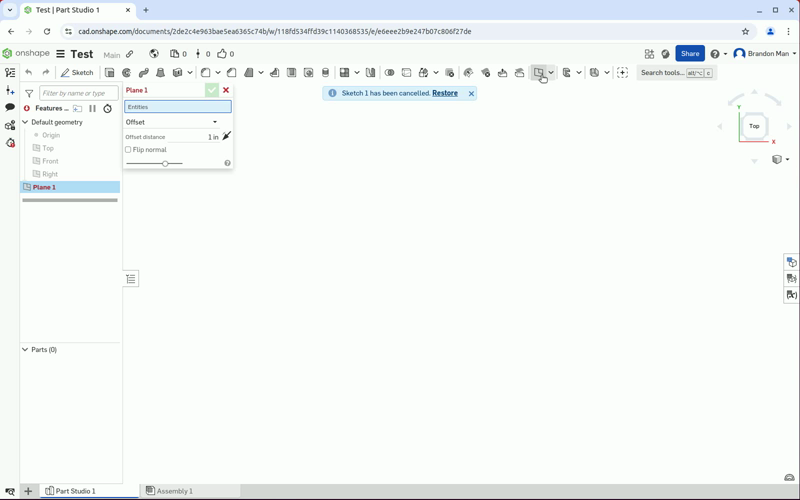
mouse_move(73, 150)
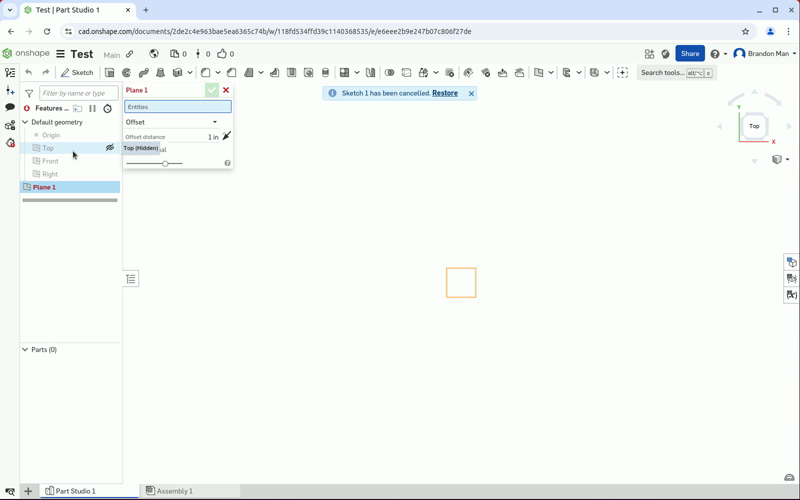
click(73, 150)
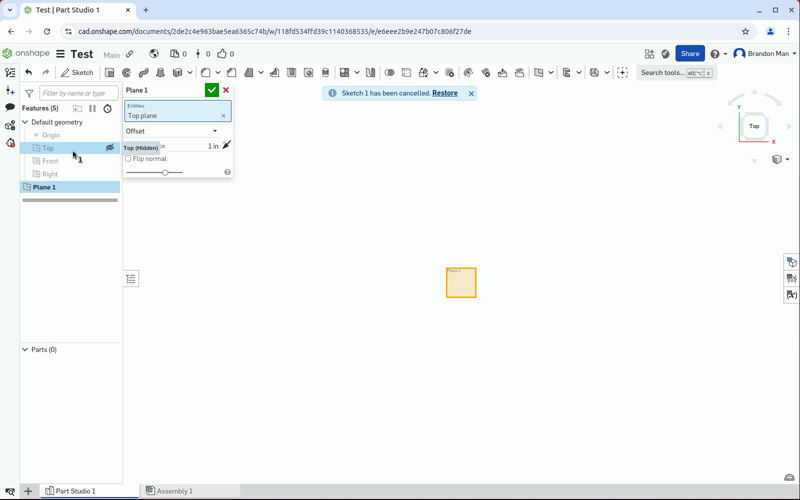
key(tab, 2)
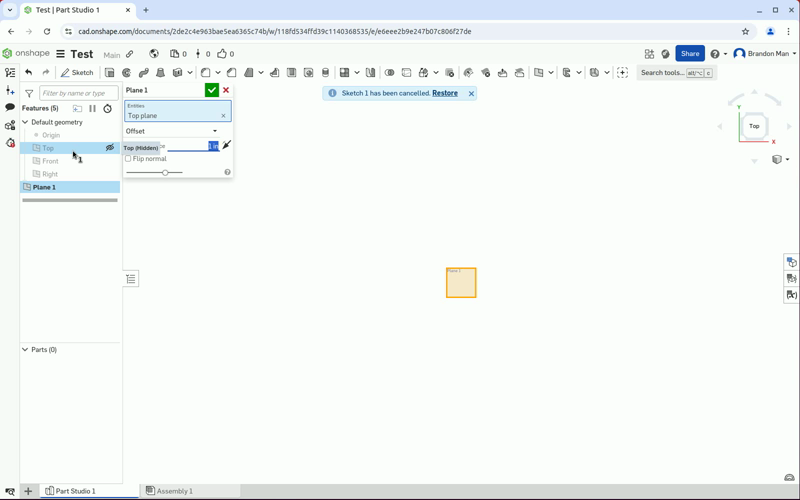
text(6.255)
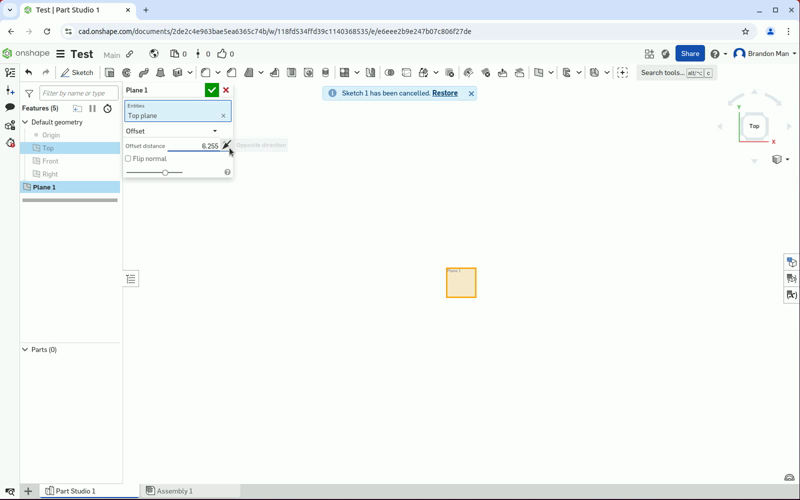
mouse_move(229, 147)
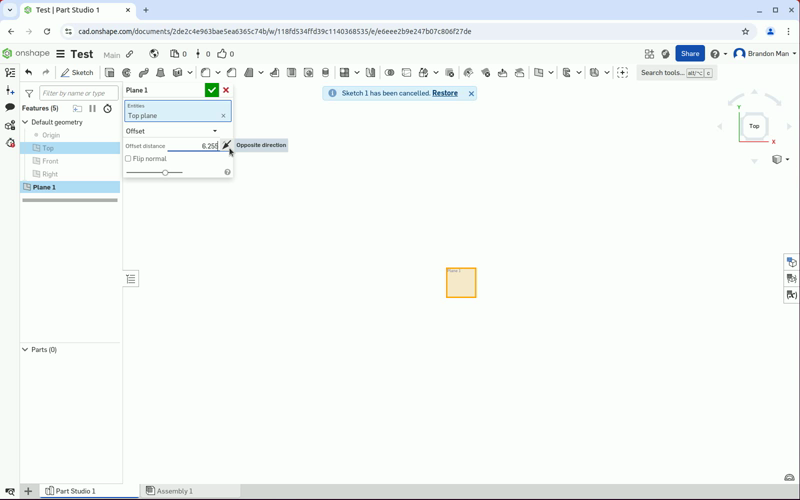
click(229, 147)
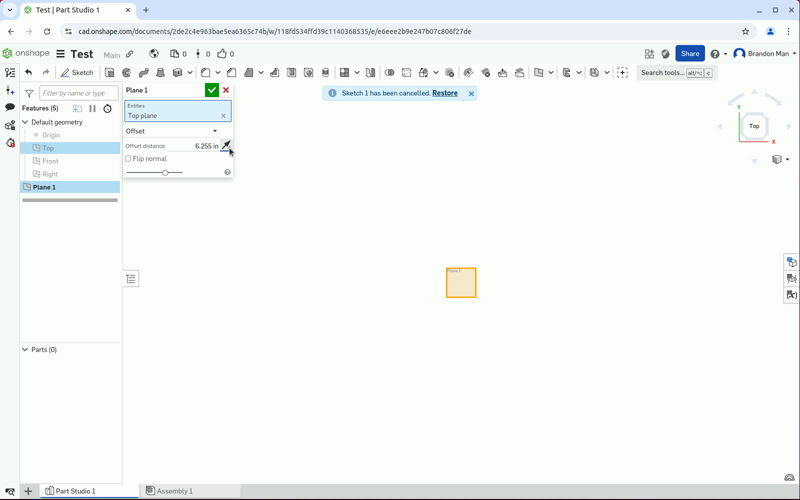
key(enter, 2)
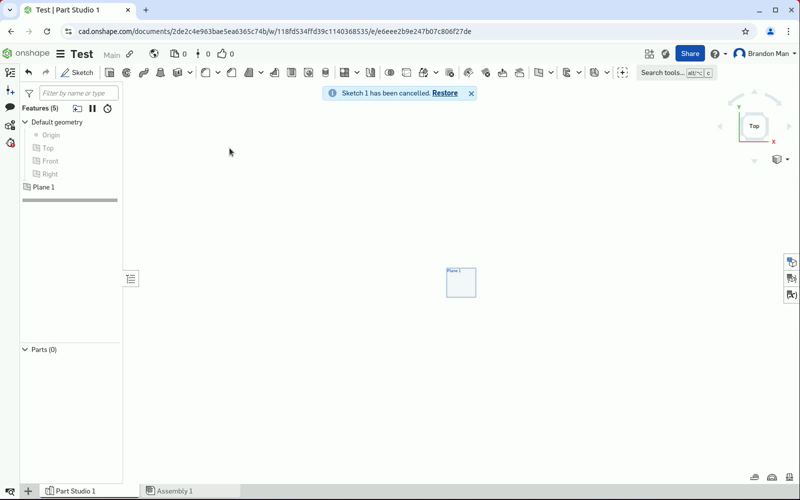
key(shift+s)
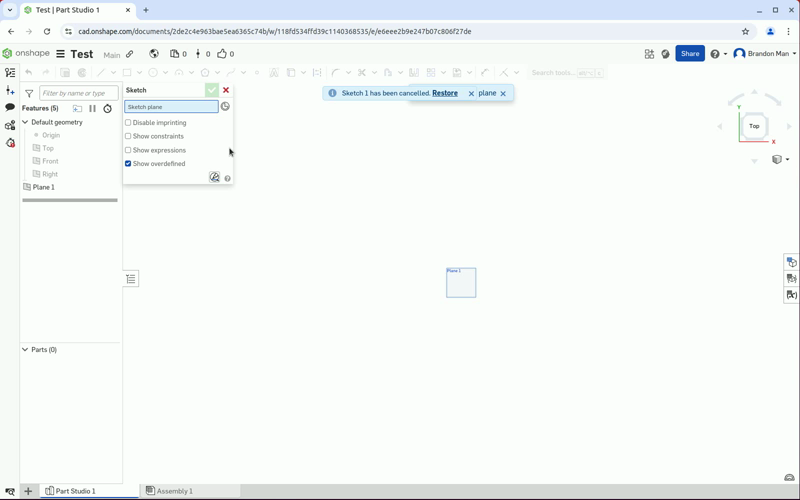
mouse_move(73, 189)
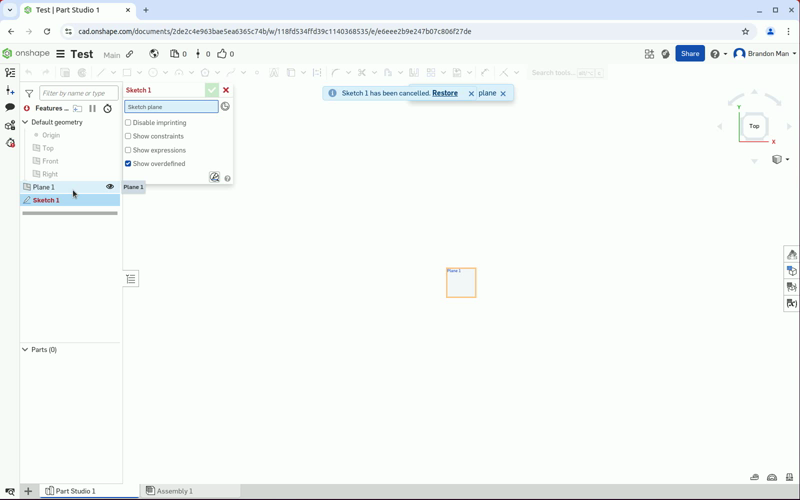
click(73, 189)
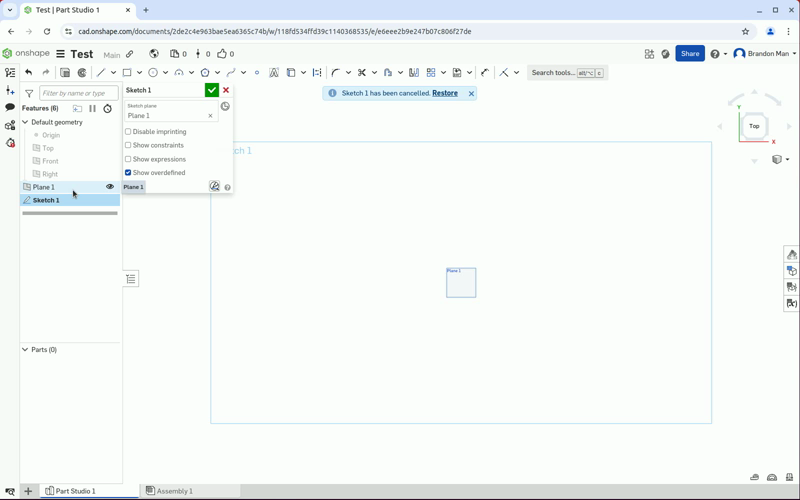
mouse_move(73, 352)
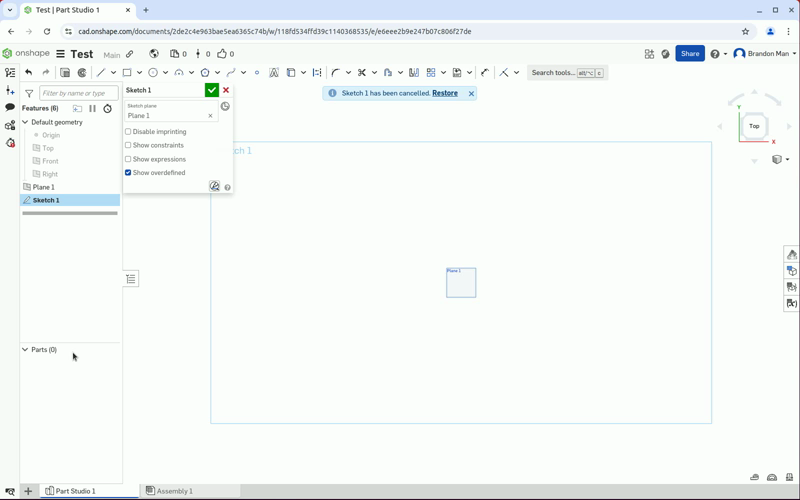
key(y)
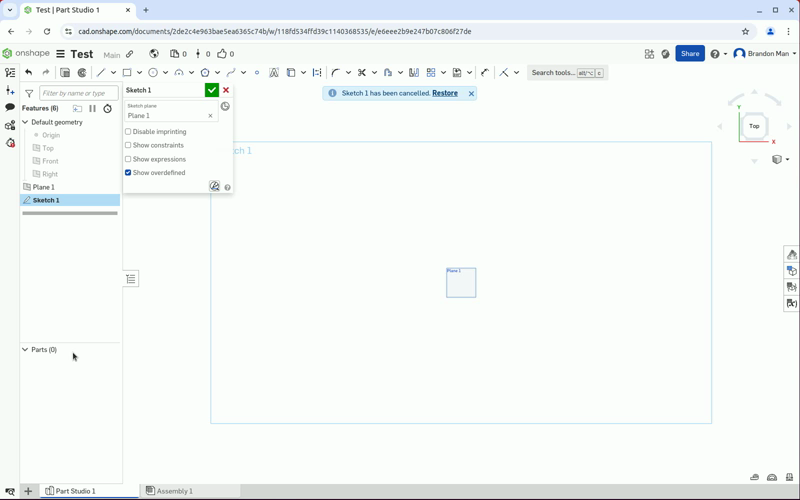
key(l)
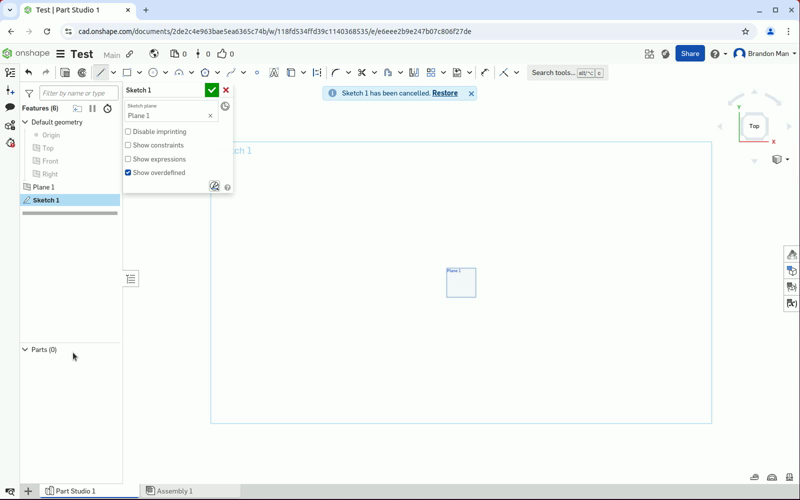
key_down(shift)
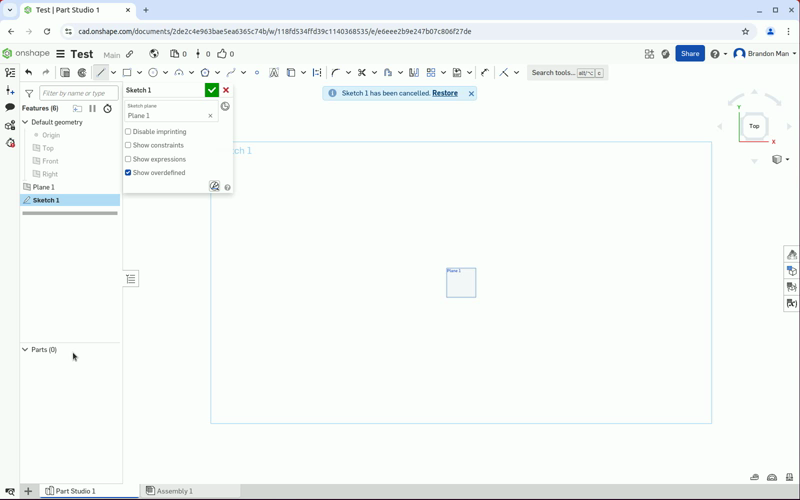
mouse_move(348, 388)
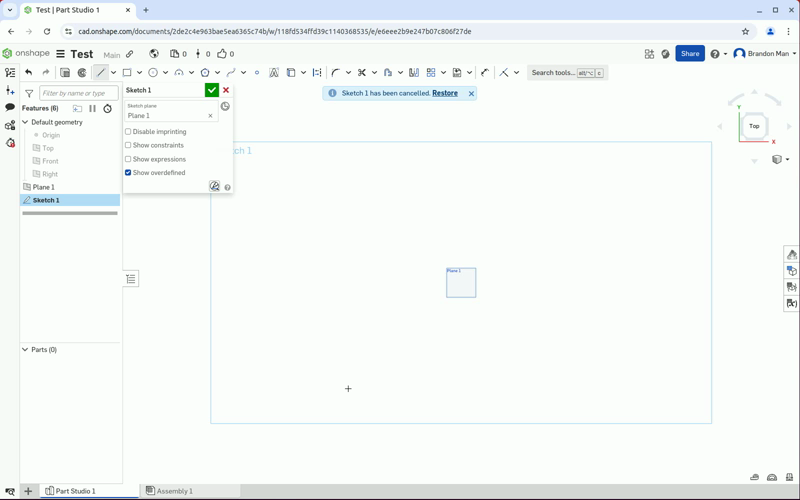
click(348, 388)
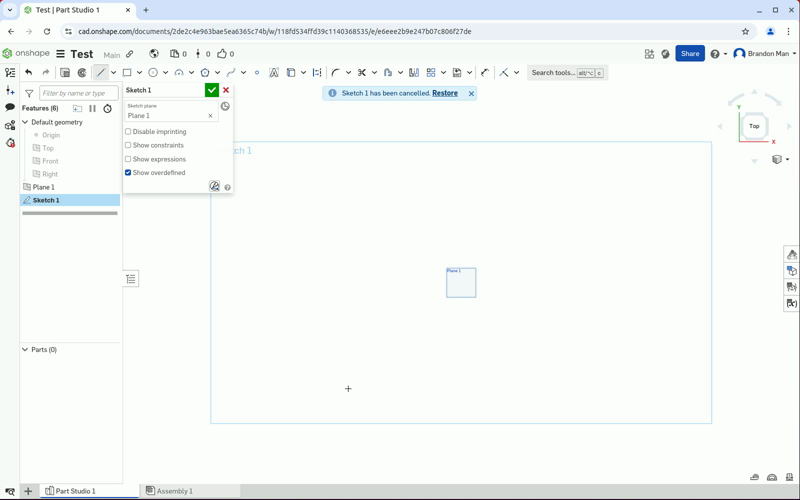
key_up(shift)
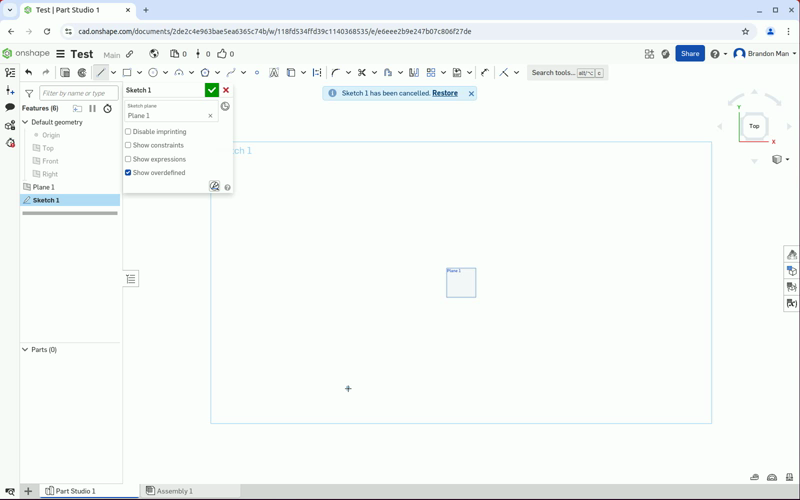
key_down(shift)
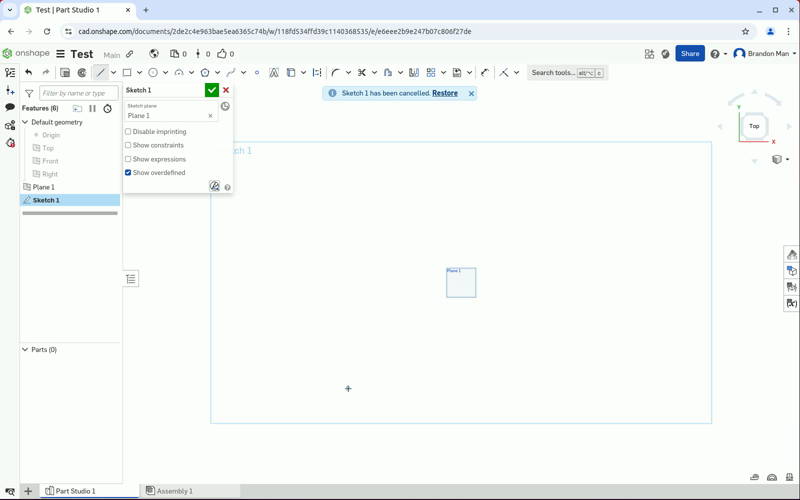
mouse_move(378, 388)
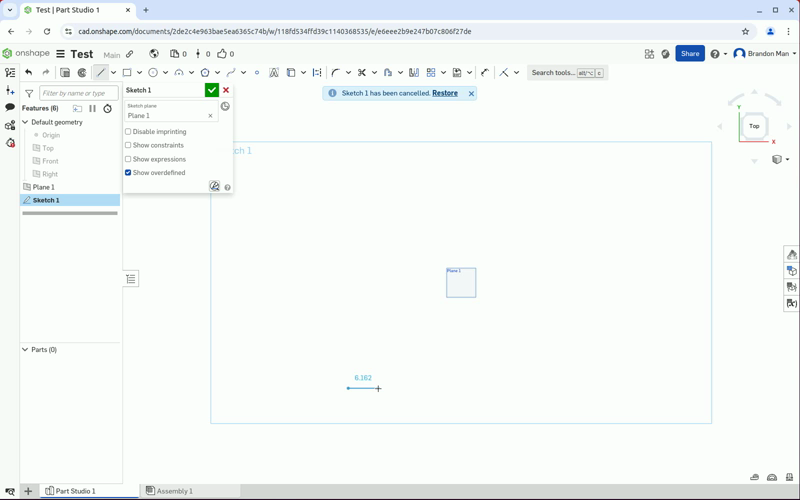
mouse_move(398, 388)
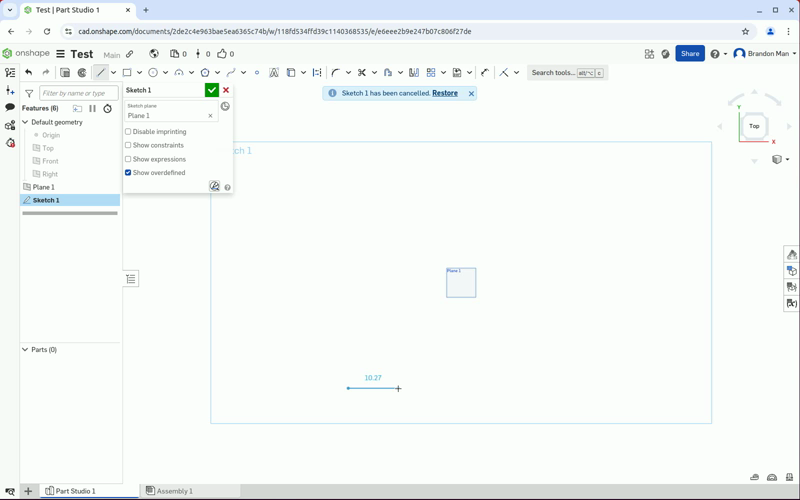
click(398, 388)
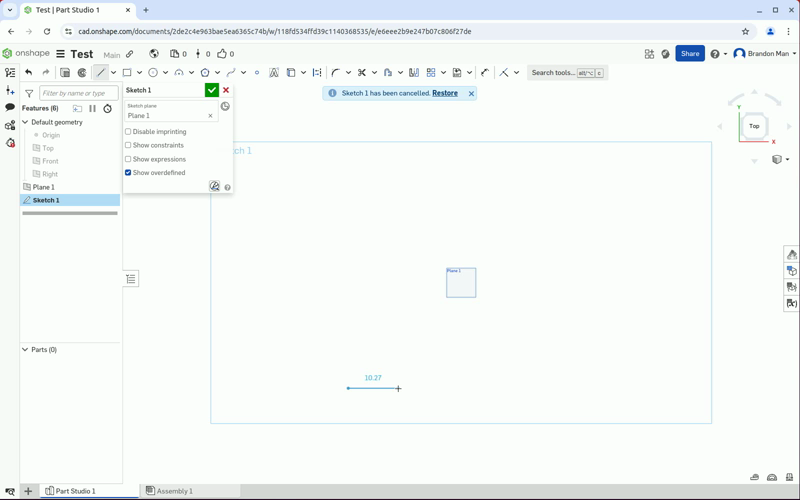
key_up(shift)
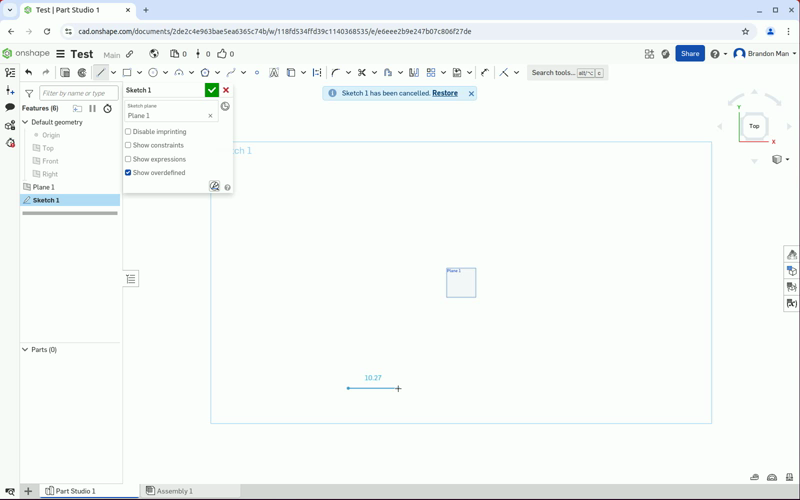
key_down(shift)
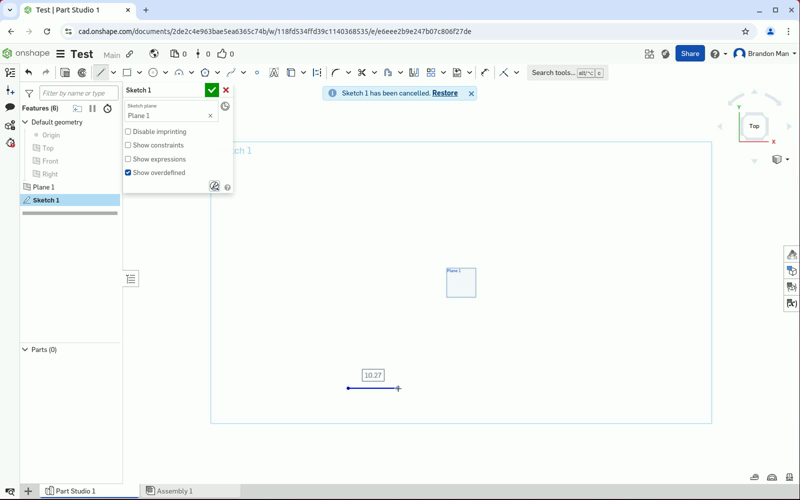
mouse_move(428, 388)
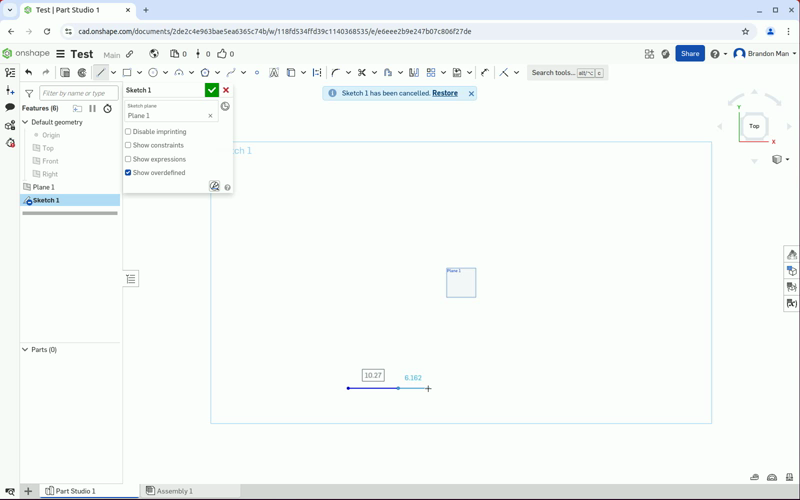
mouse_move(398, 339)
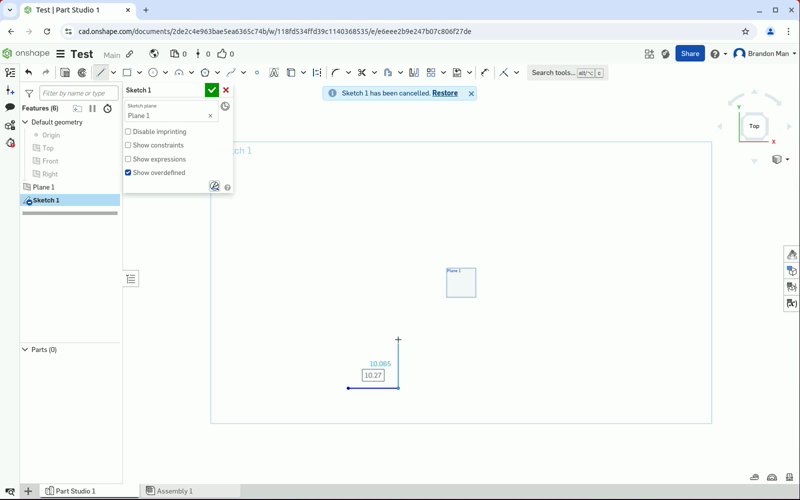
click(398, 339)
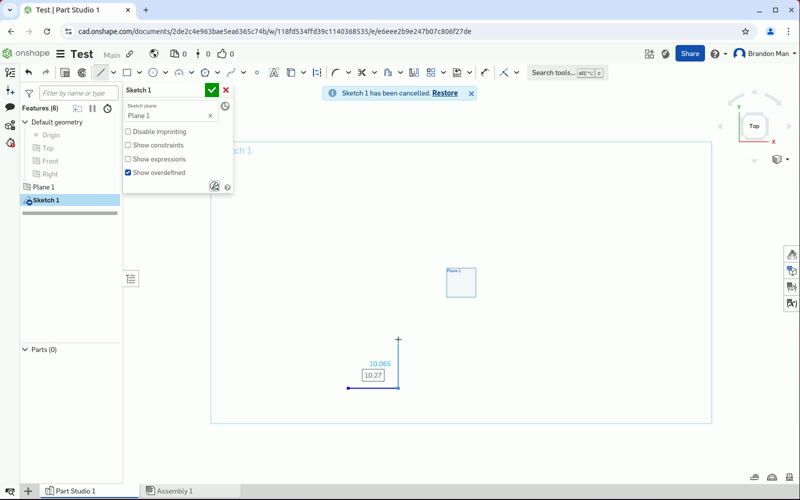
key_up(shift)
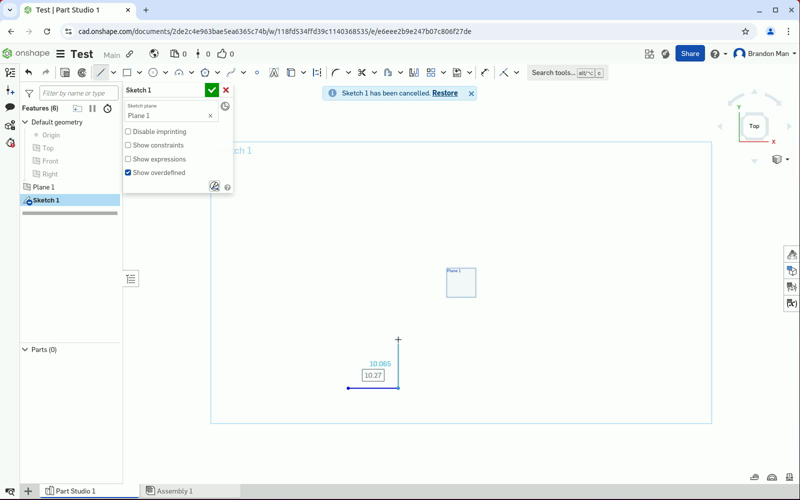
key_down(shift)
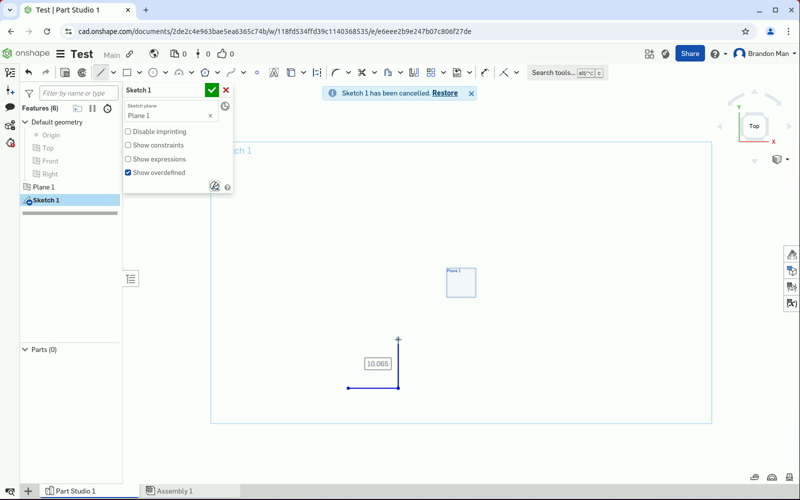
mouse_move(428, 339)
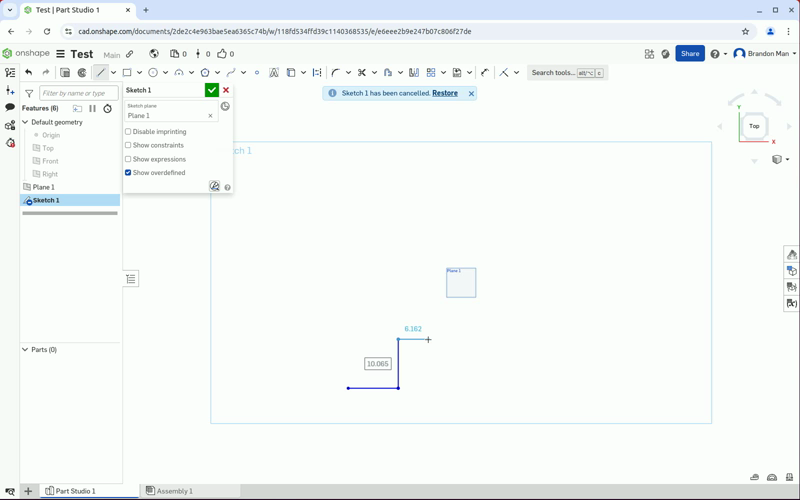
mouse_move(348, 339)
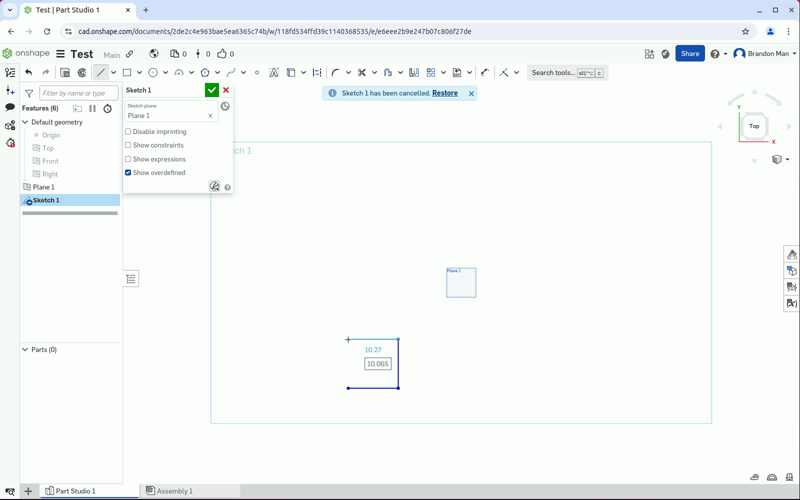
click(348, 339)
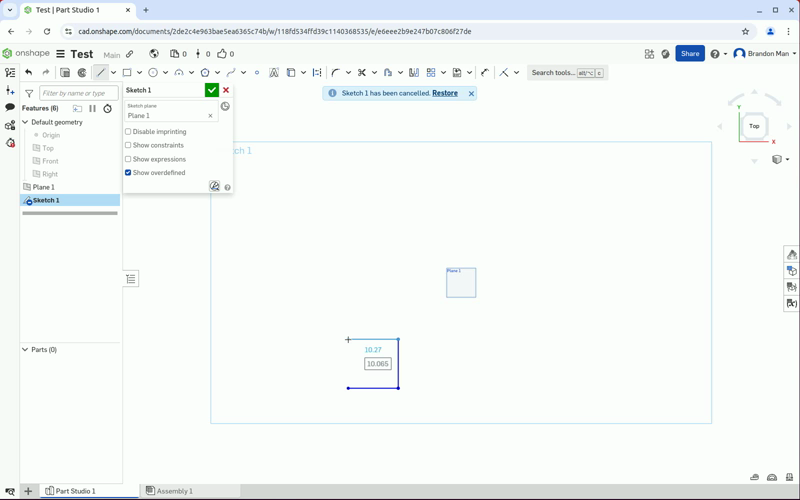
key_up(shift)
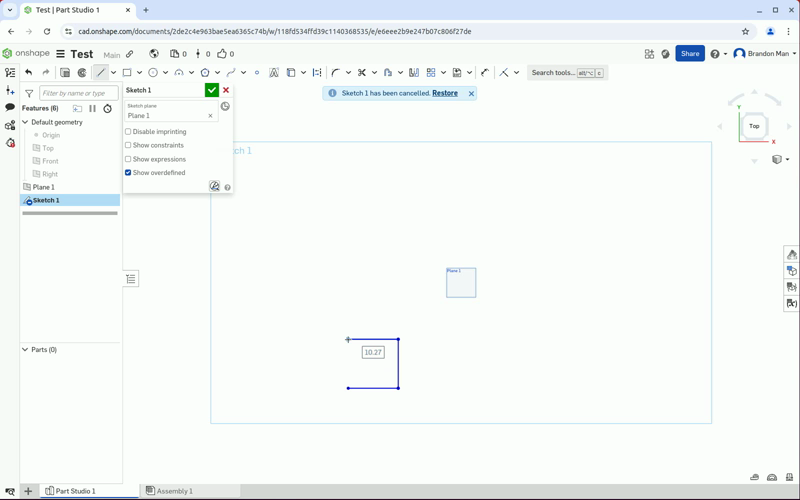
mouse_move(378, 339)
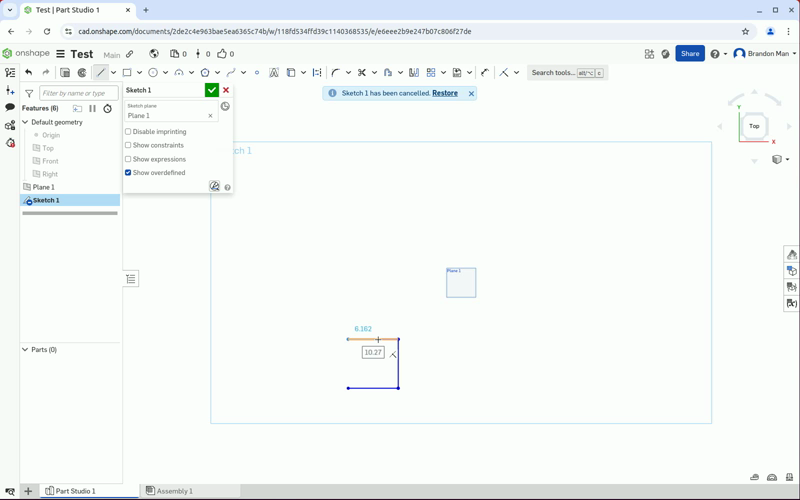
key_down(shift)
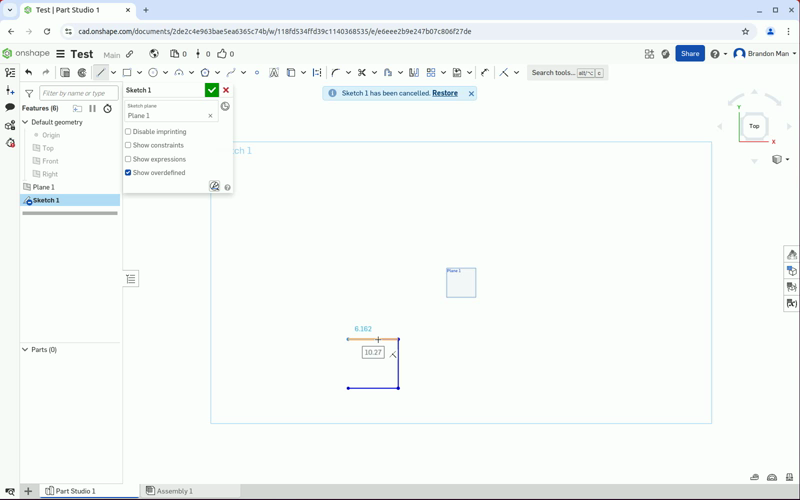
mouse_move(348, 388)
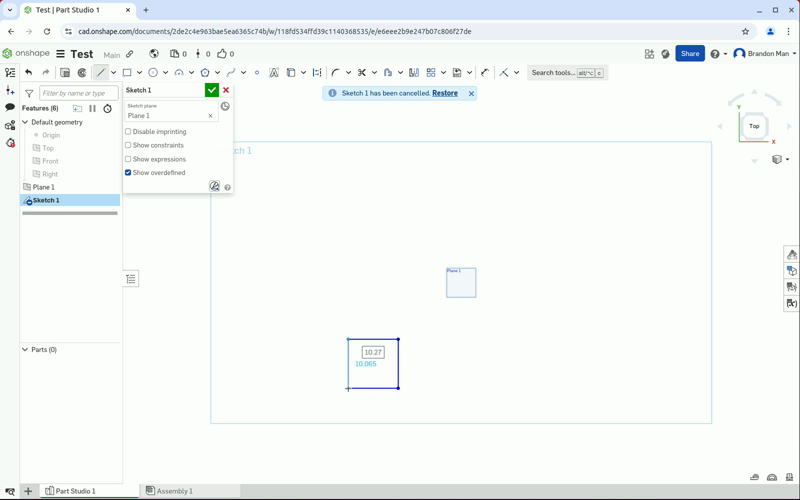
key_up(shift)
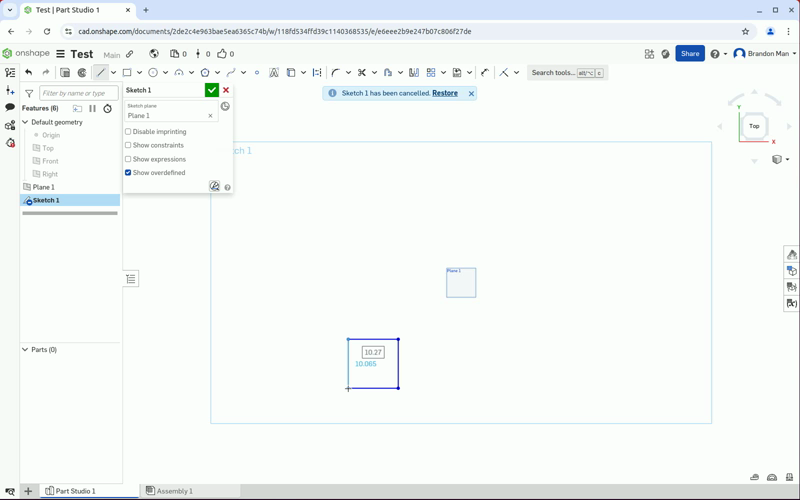
click(348, 388)
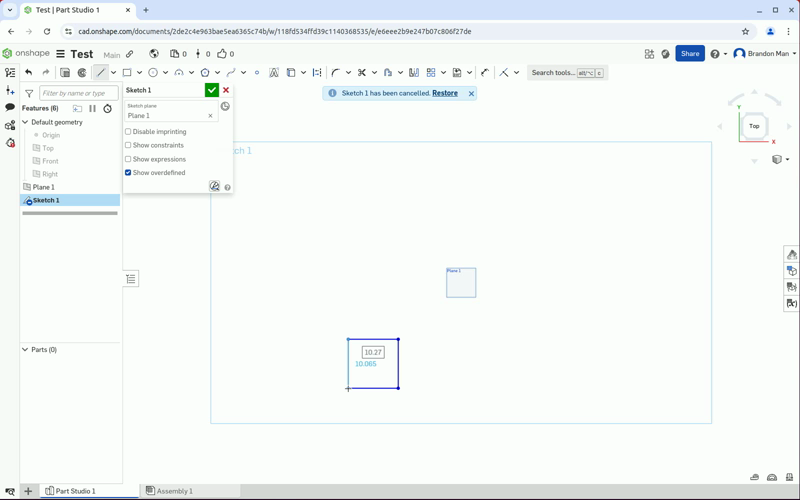
key(esc)
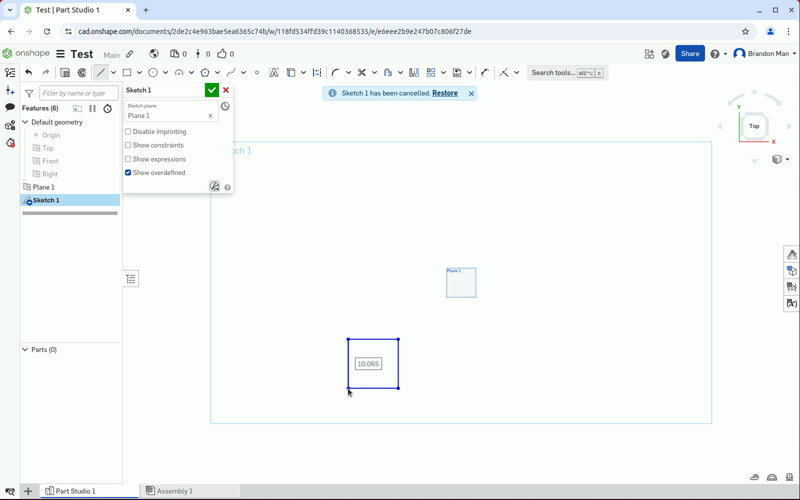
mouse_move(360, 375)
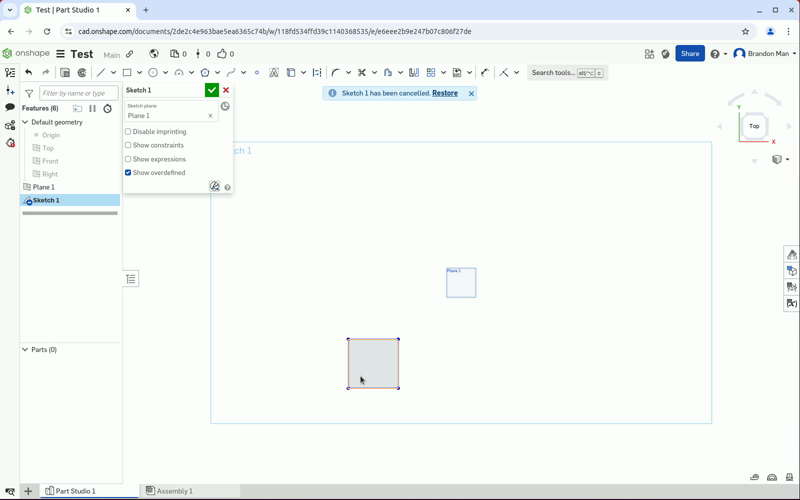
click(360, 375)
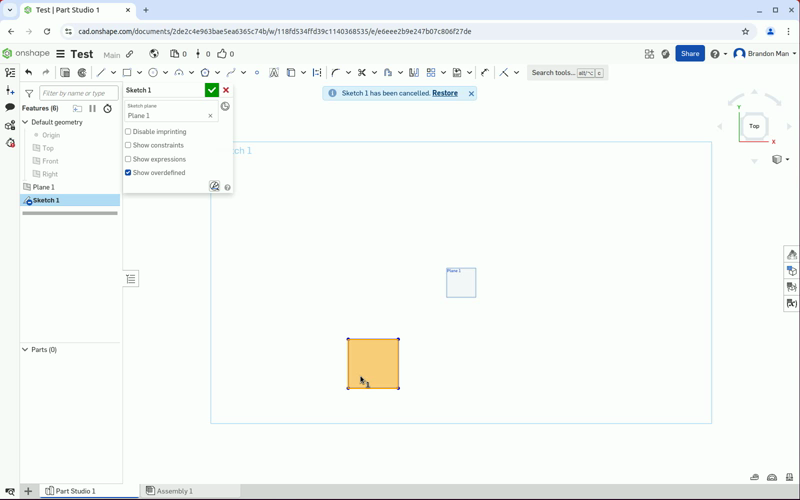
mouse_move(73, 352)
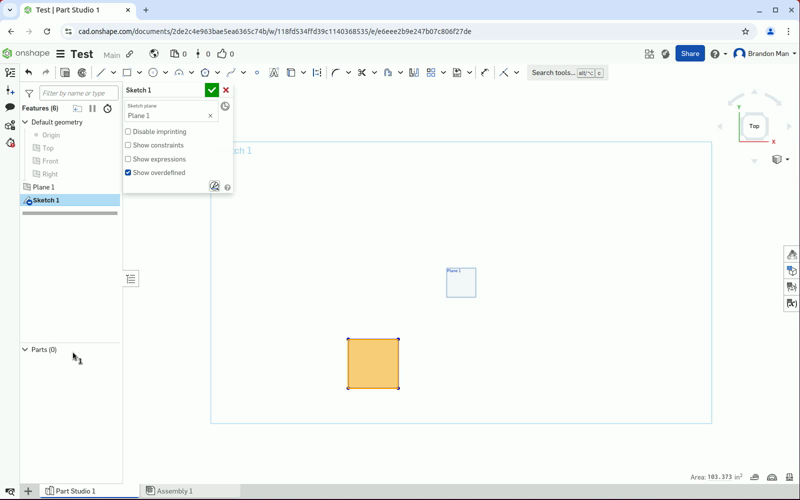
key(shift+y)
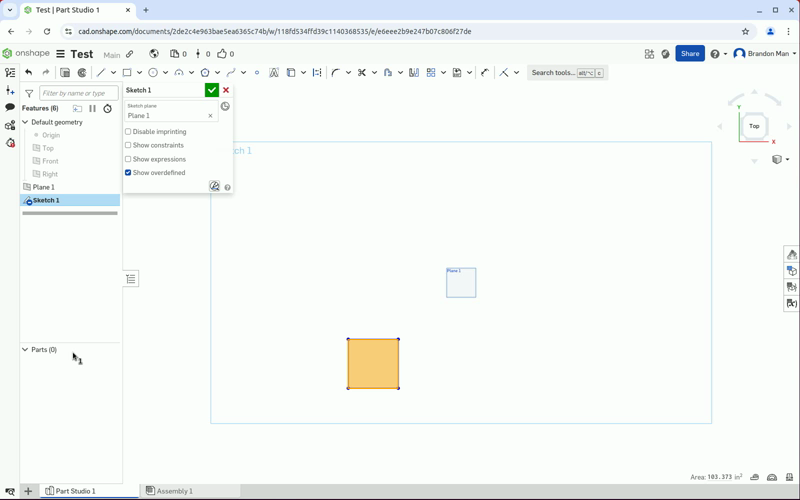
key(shift+e)
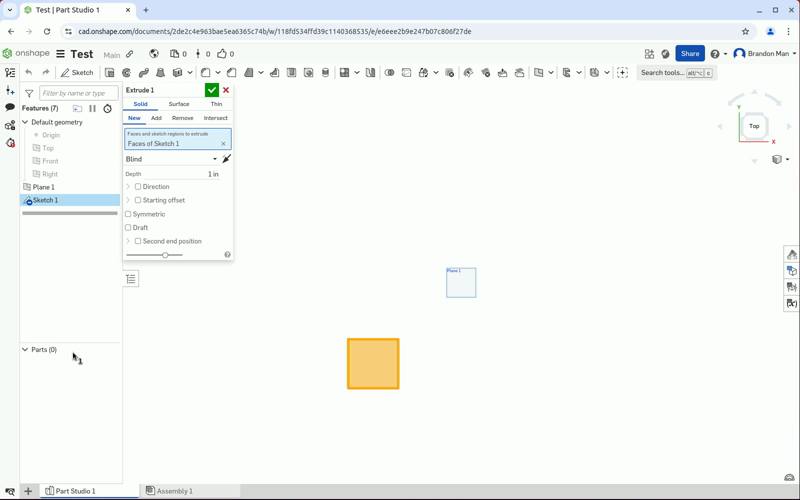
mouse_move(143, 106)
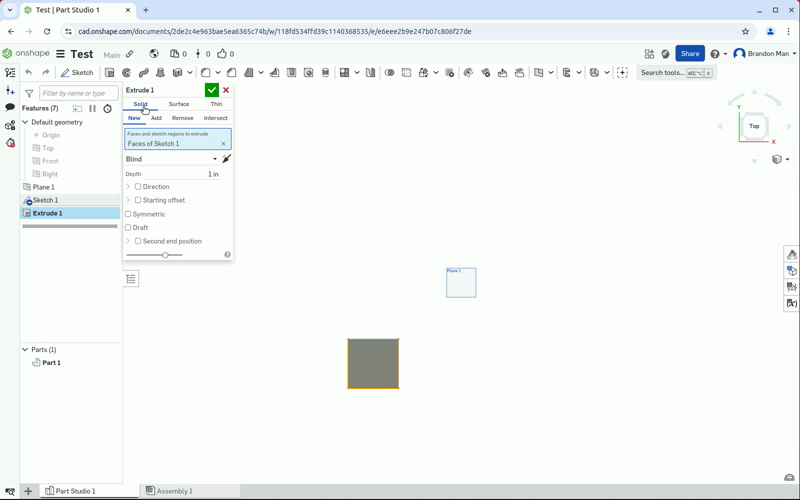
click(143, 106)
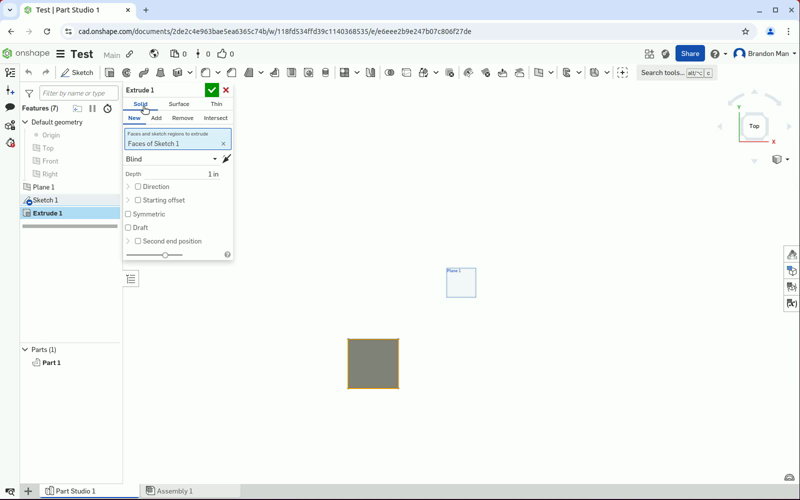
mouse_move(137, 120)
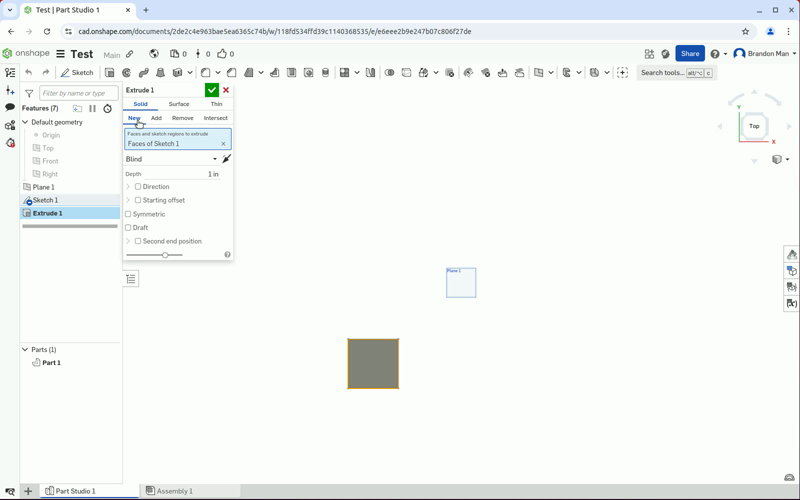
click(137, 120)
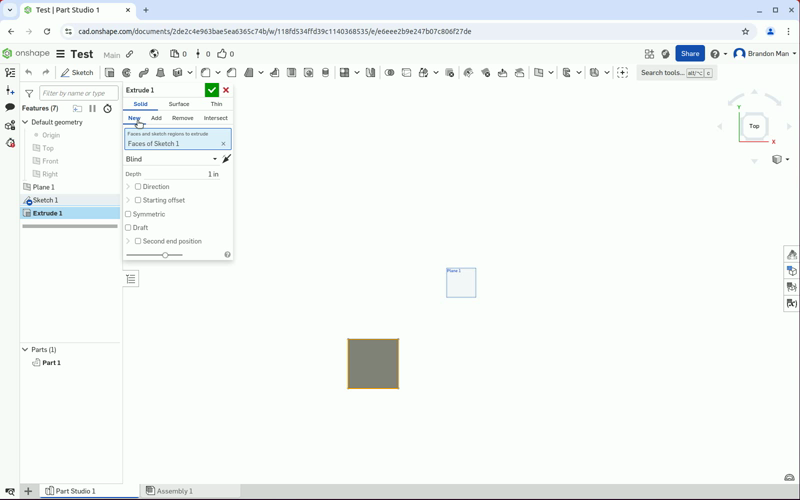
key(tab, 4)
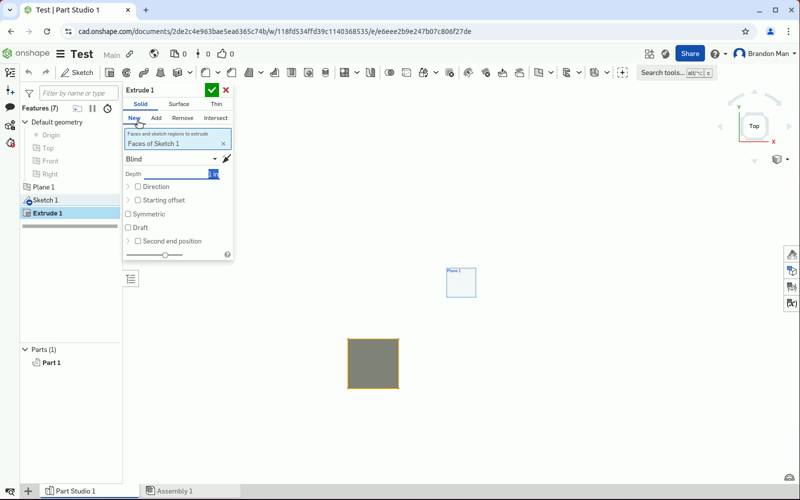
text(3.611)
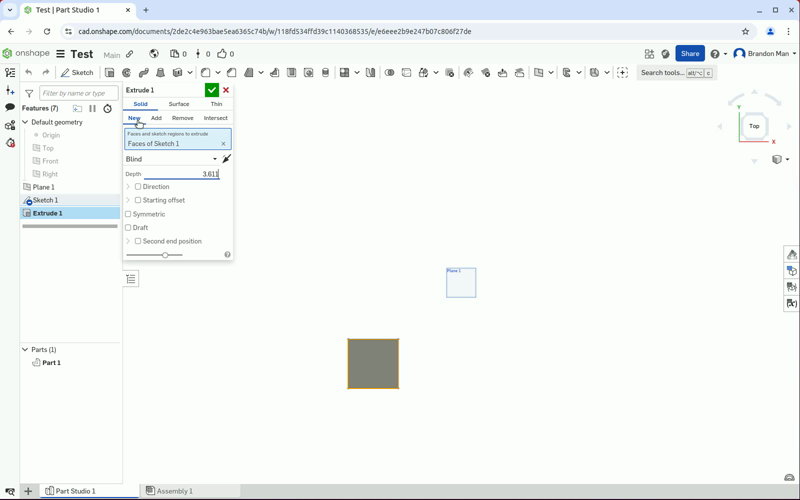
key(enter)
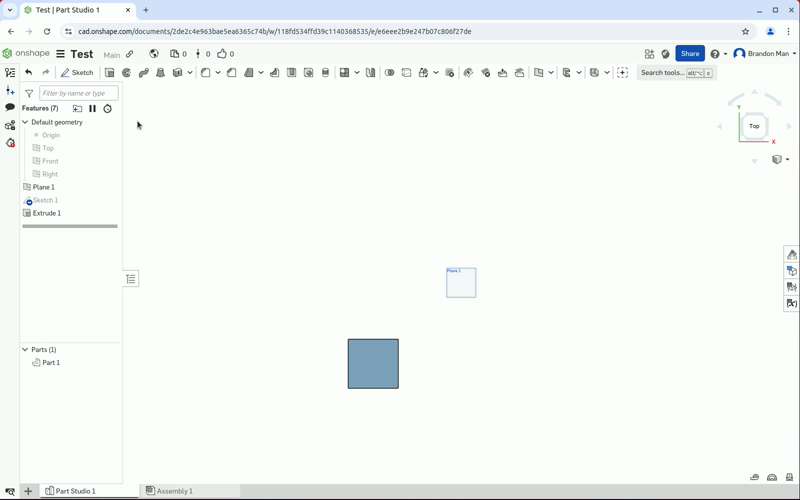
key(shift+h)
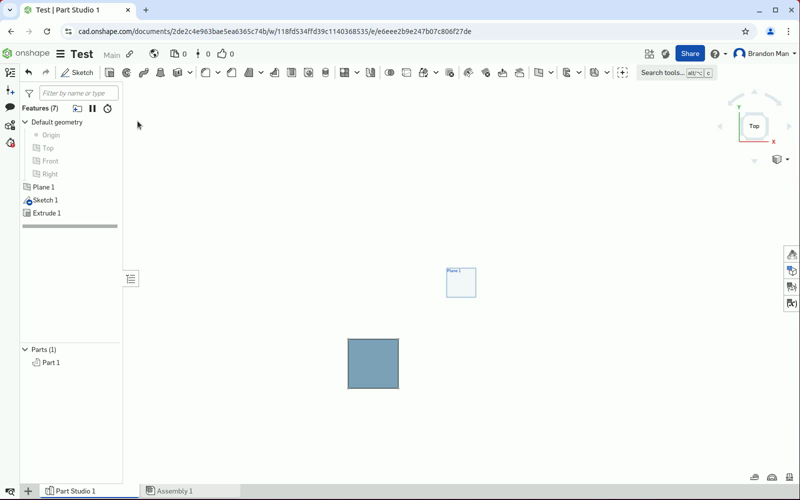
key(shift+h)
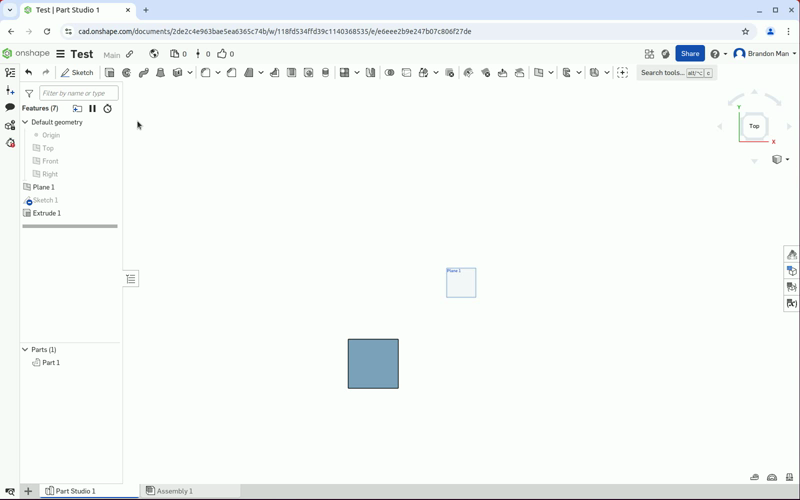
mouse_move(73, 189)
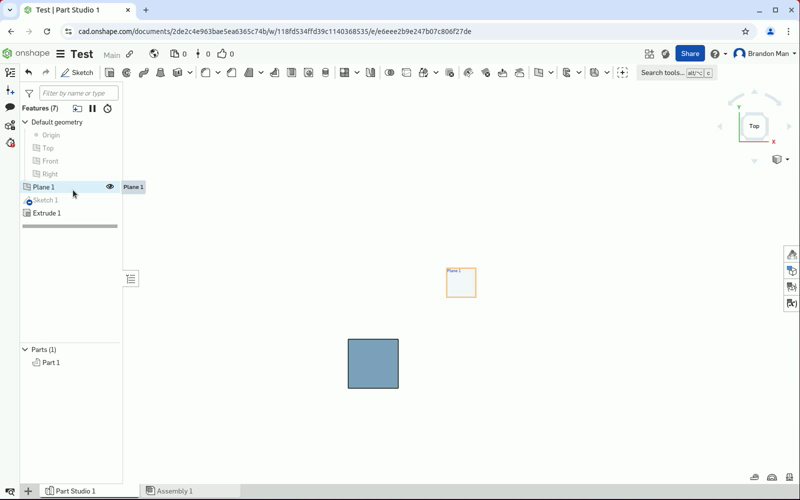
click(73, 189)
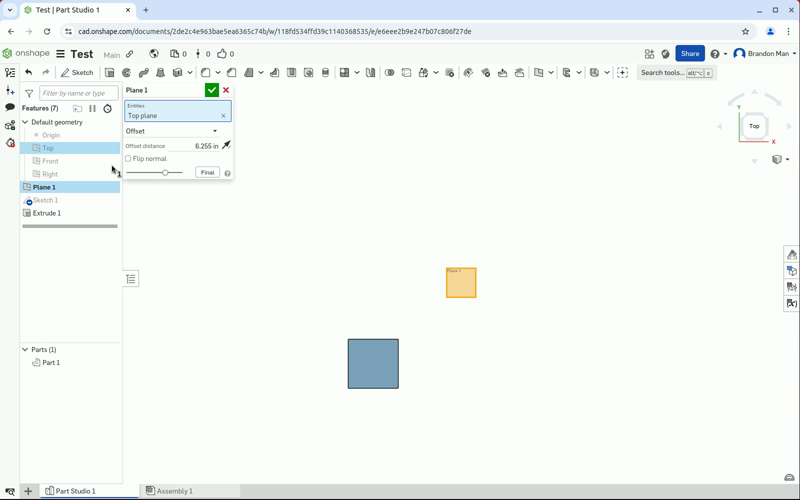
mouse_move(229, 92)
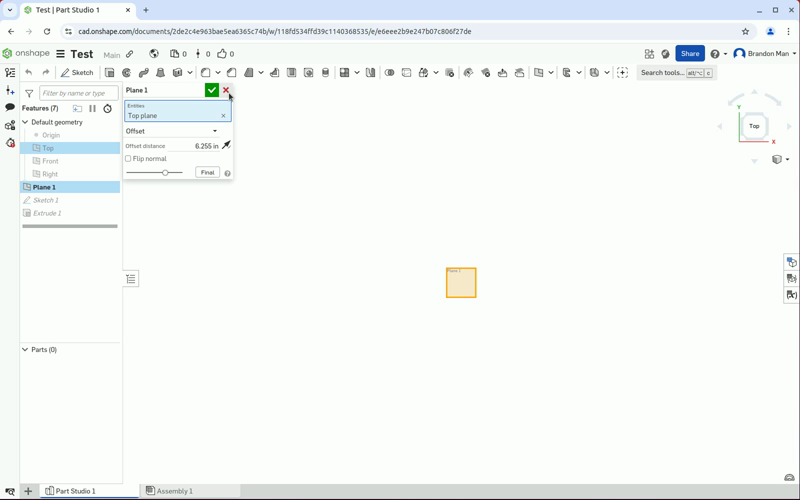
click(229, 92)
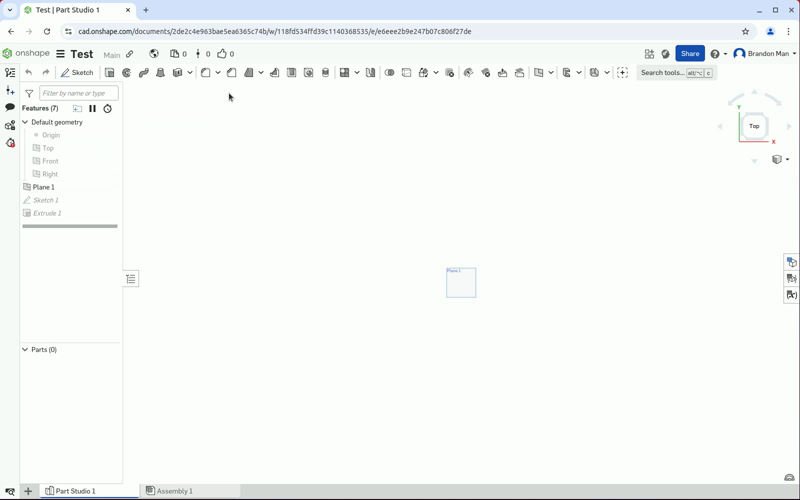
key(shift+s)
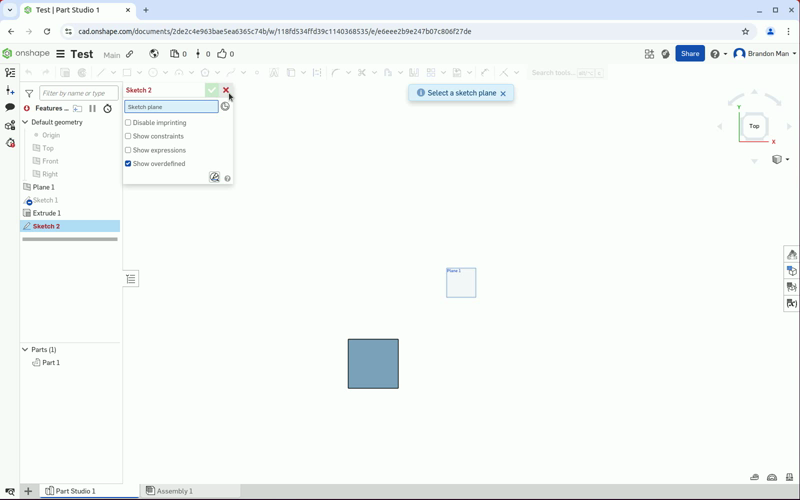
mouse_move(73, 189)
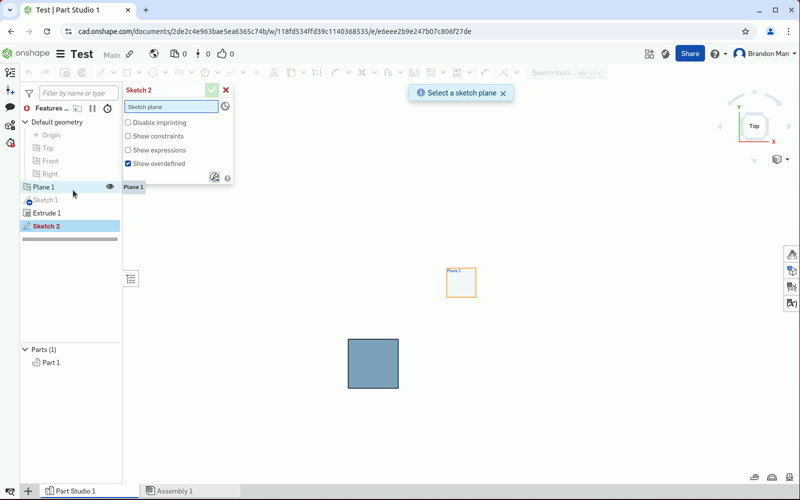
click(73, 189)
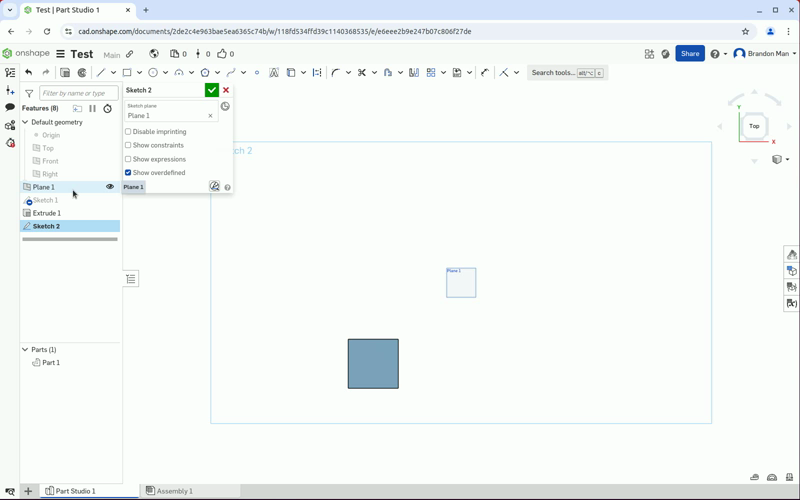
mouse_move(73, 352)
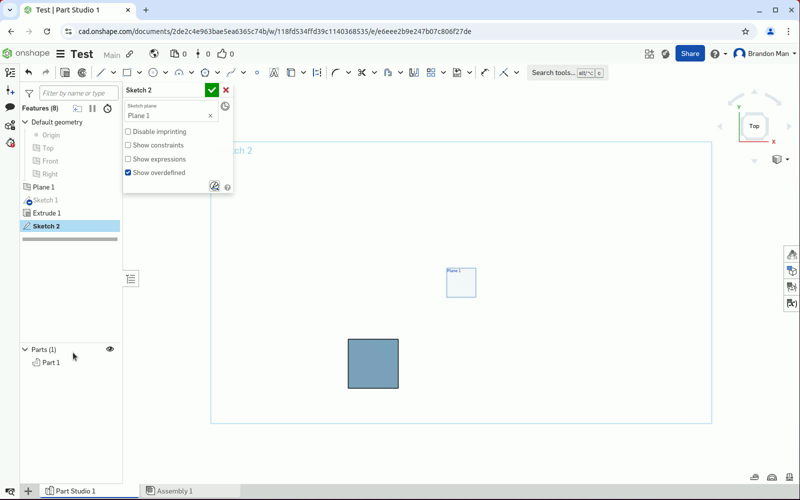
key(y)
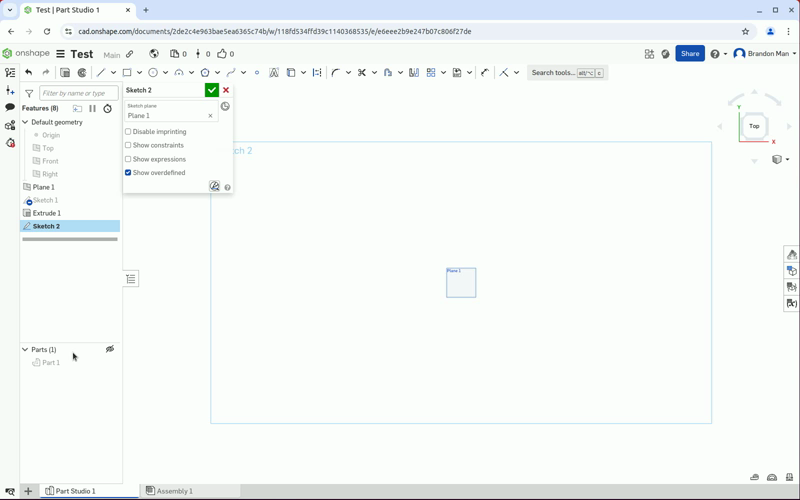
key(l)
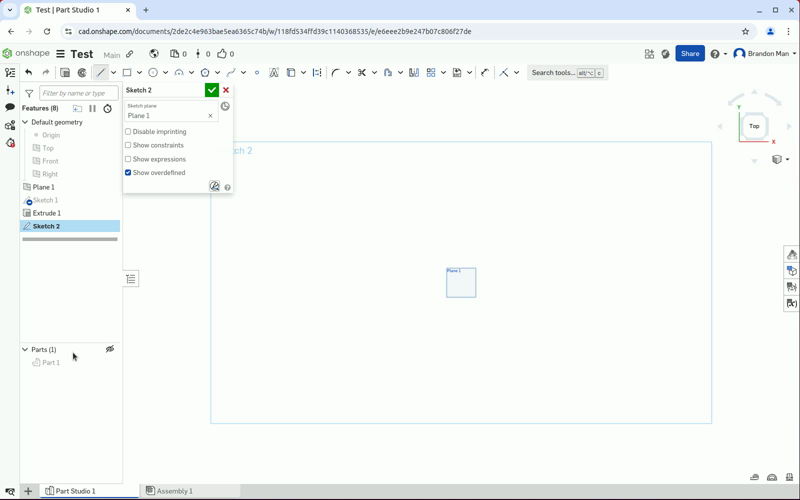
key_down(shift)
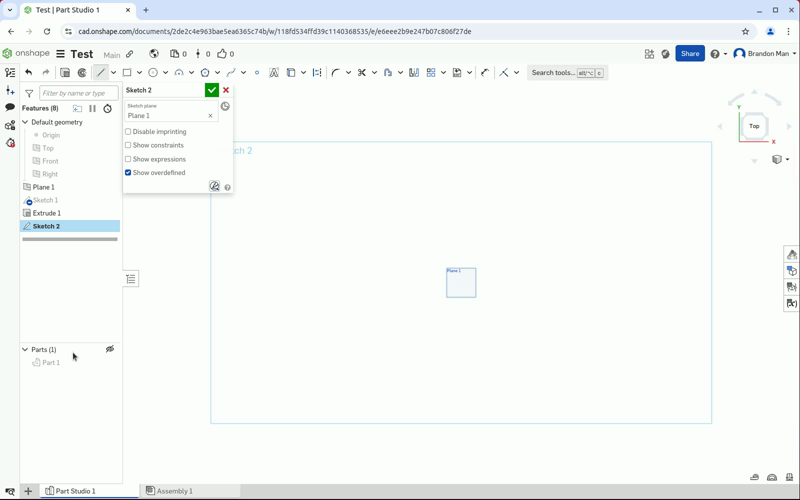
mouse_move(348, 299)
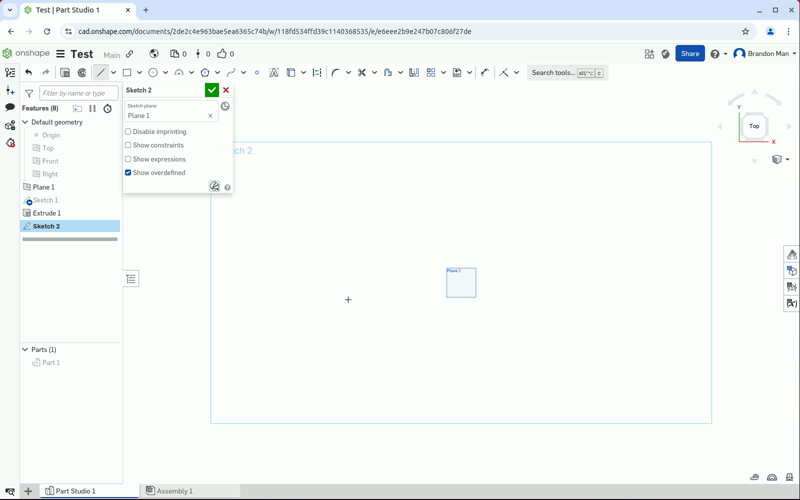
click(348, 299)
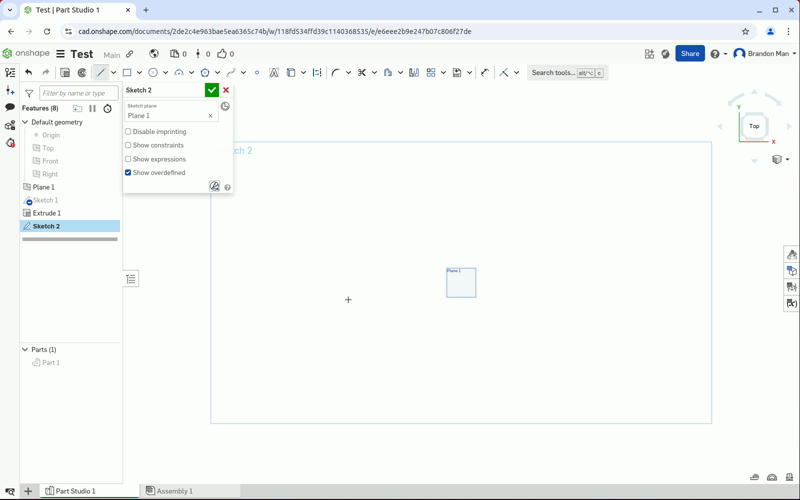
key_up(shift)
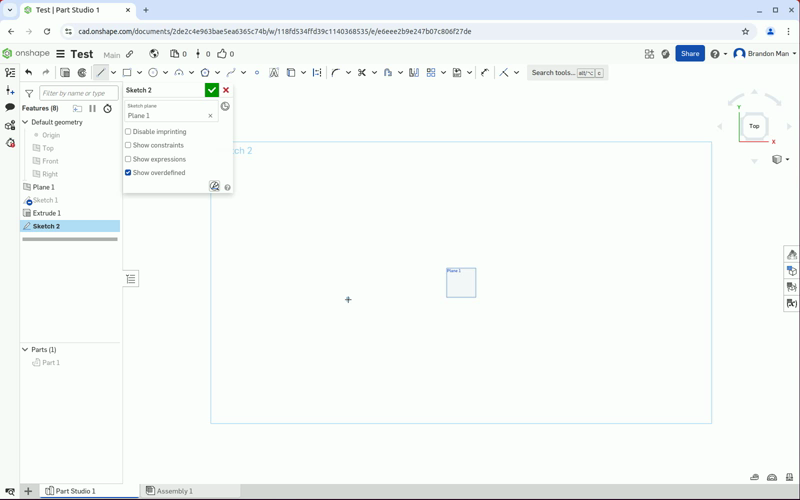
key_down(shift)
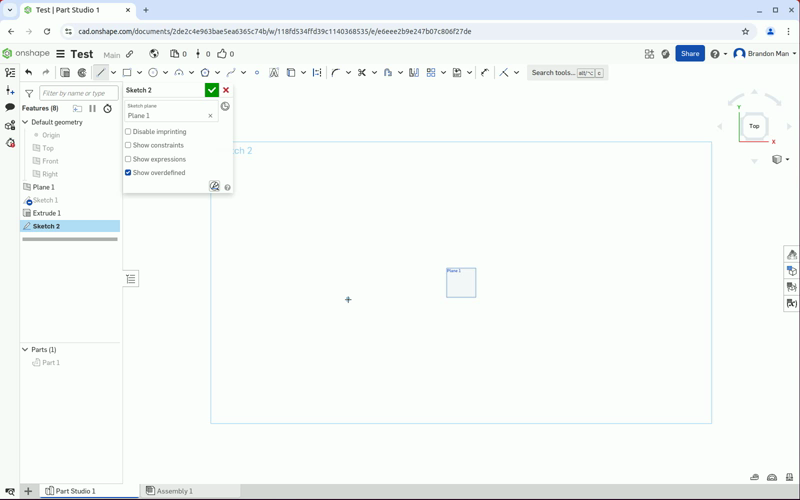
mouse_move(378, 299)
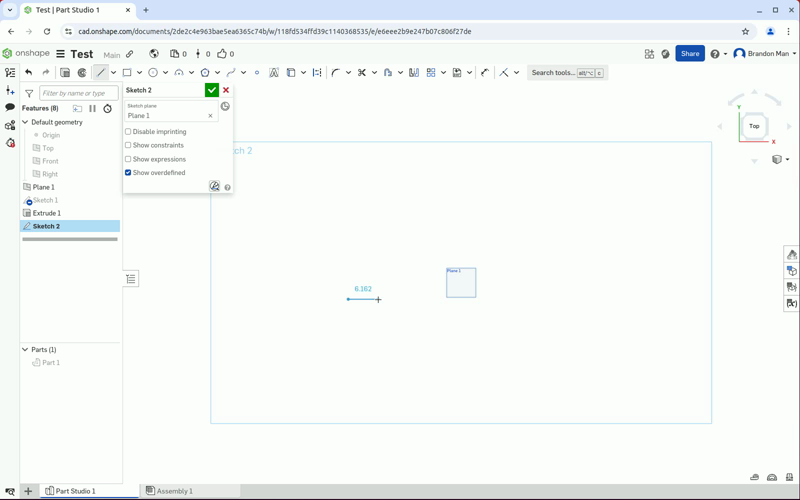
mouse_move(398, 299)
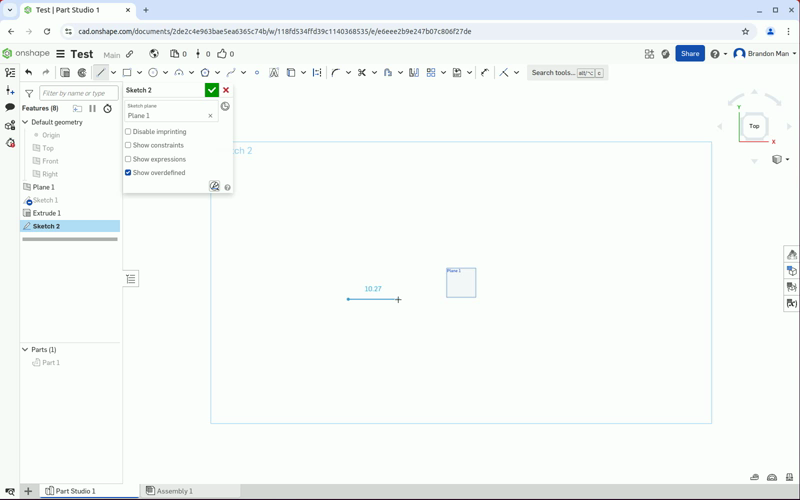
click(398, 299)
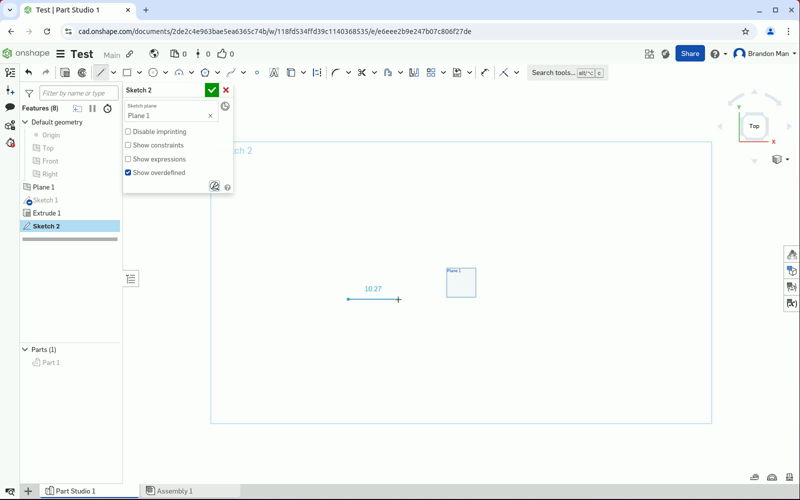
key_up(shift)
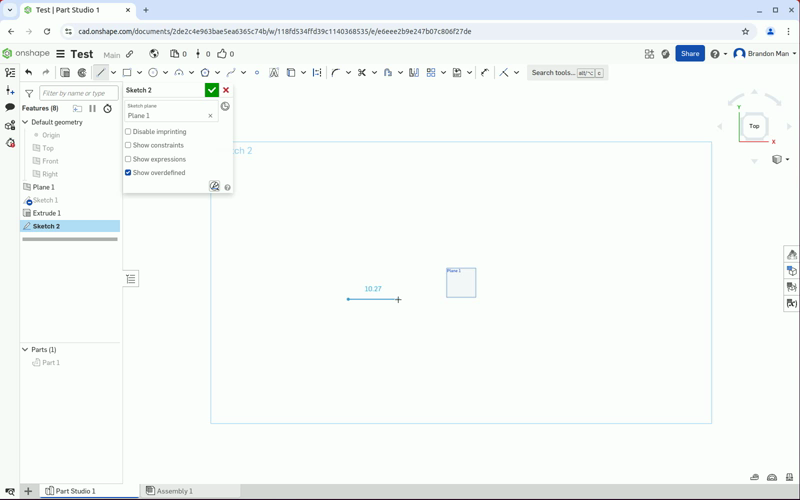
key_down(shift)
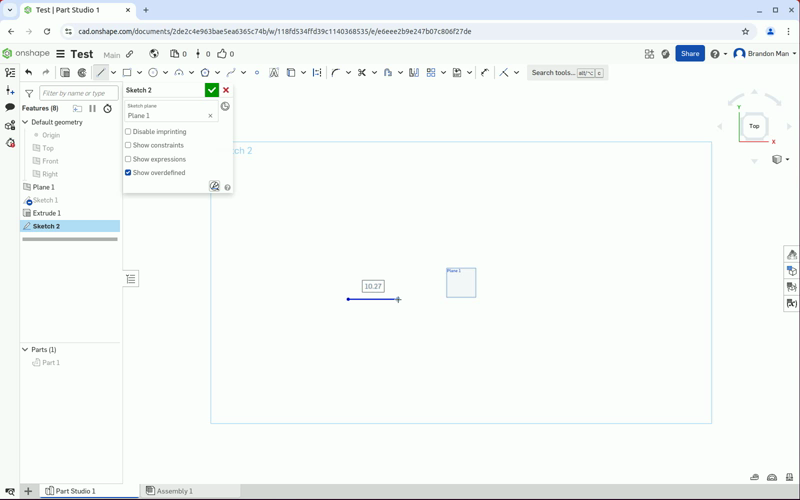
mouse_move(428, 299)
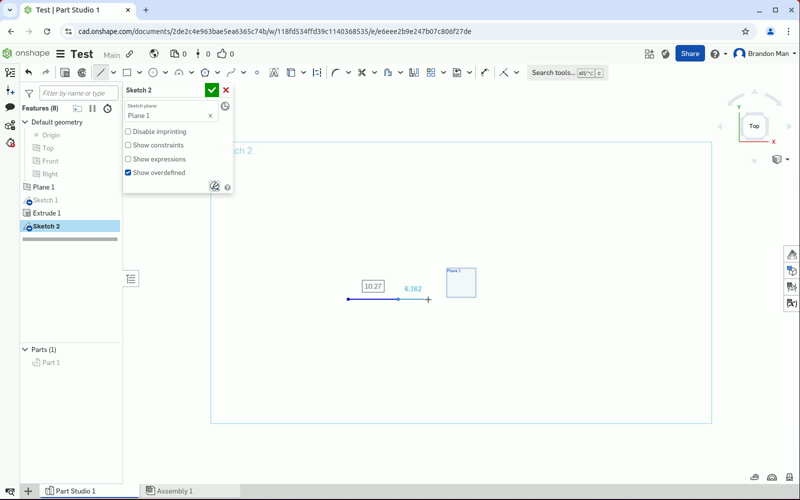
mouse_move(398, 249)
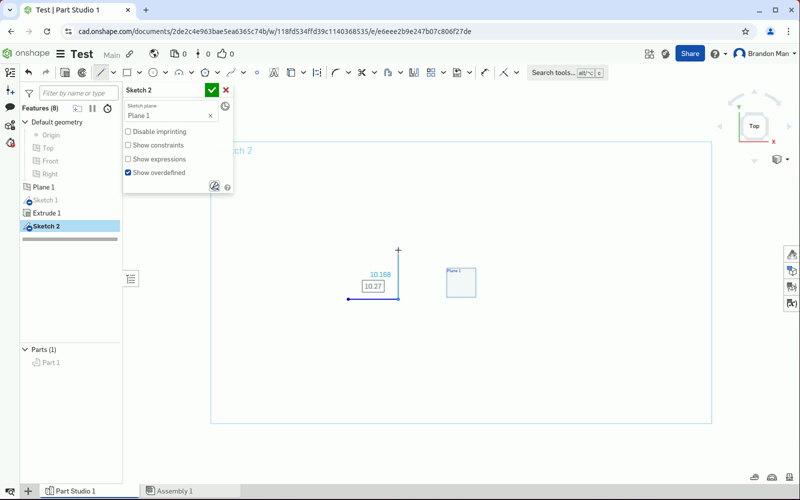
click(398, 249)
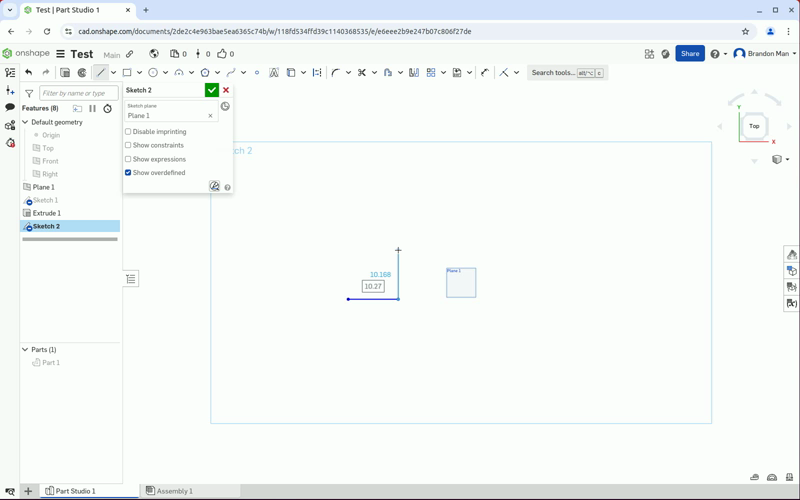
key_up(shift)
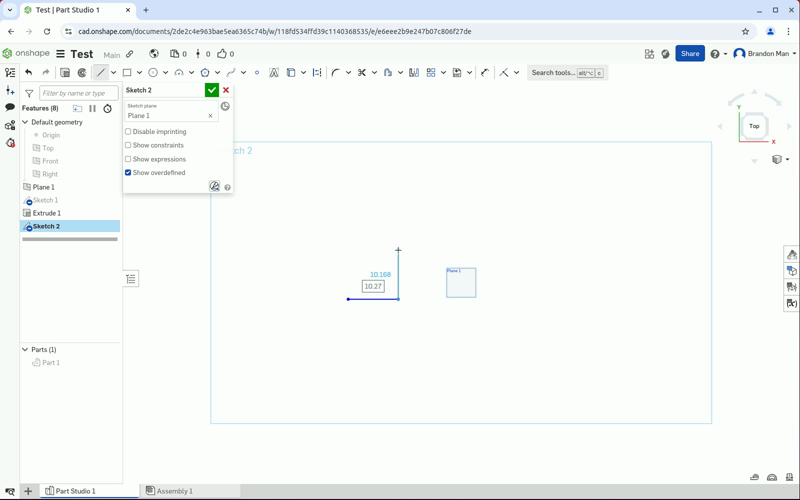
key_down(shift)
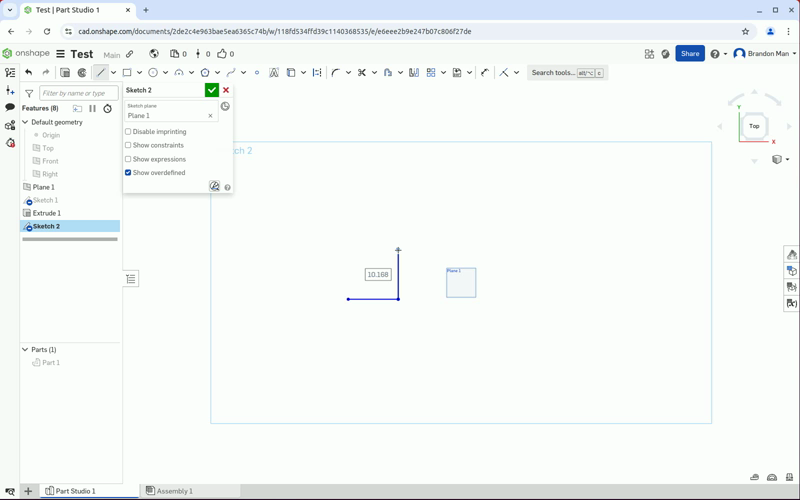
mouse_move(428, 249)
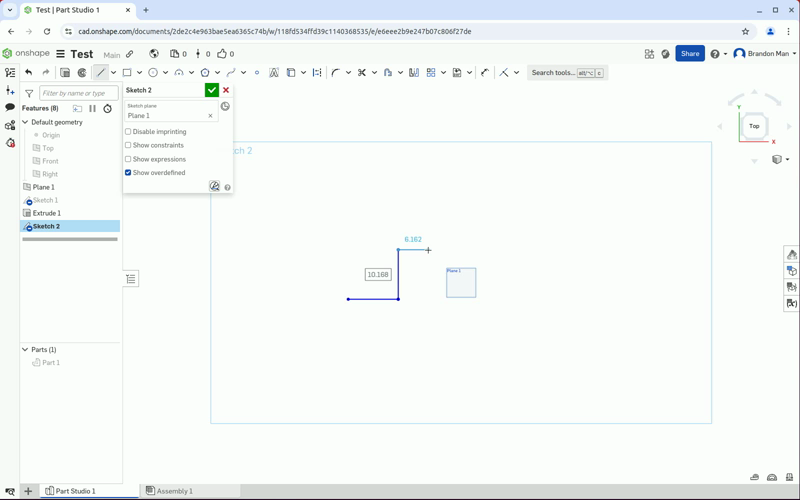
mouse_move(348, 249)
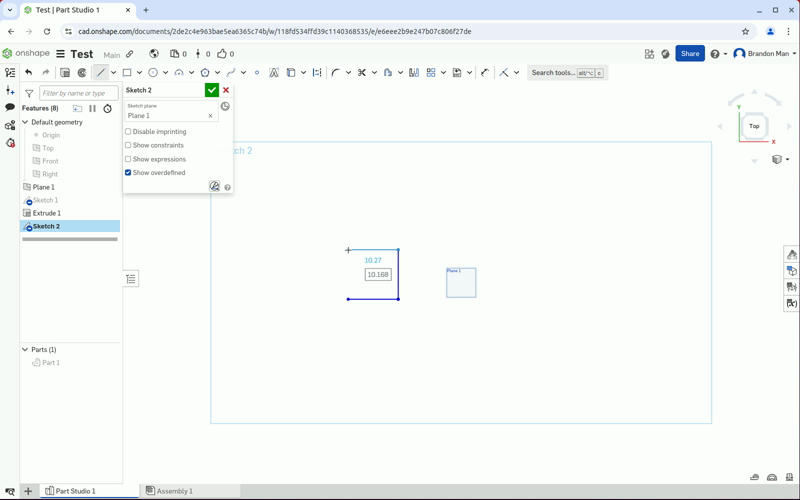
click(348, 249)
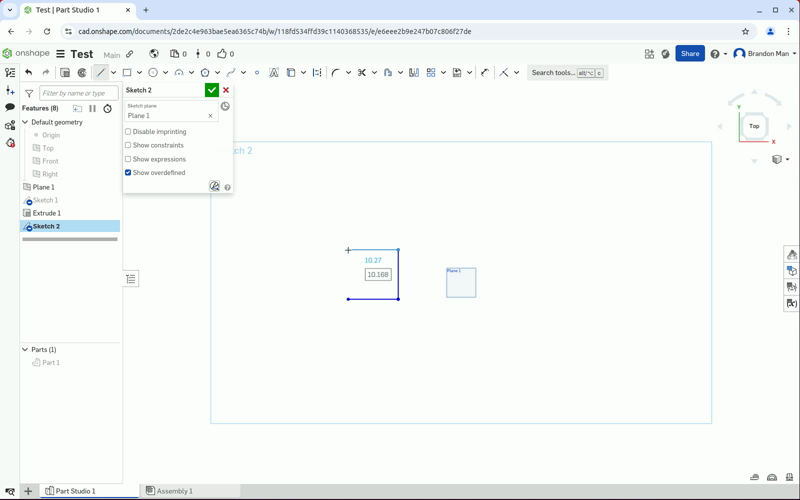
key_up(shift)
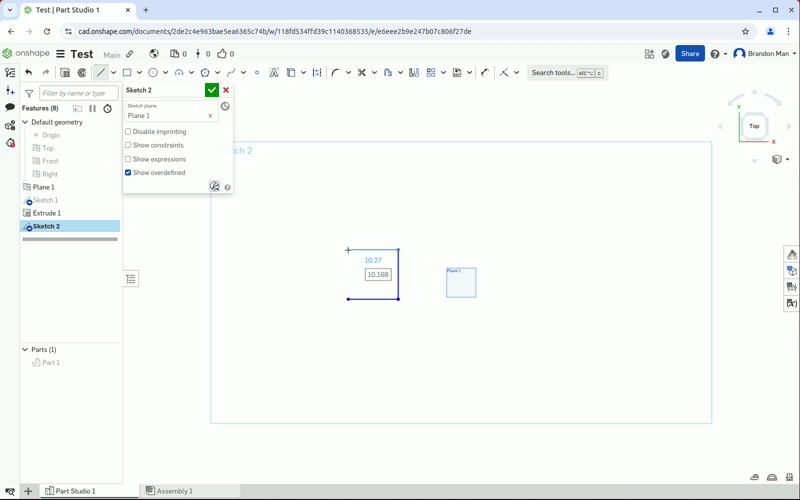
mouse_move(378, 249)
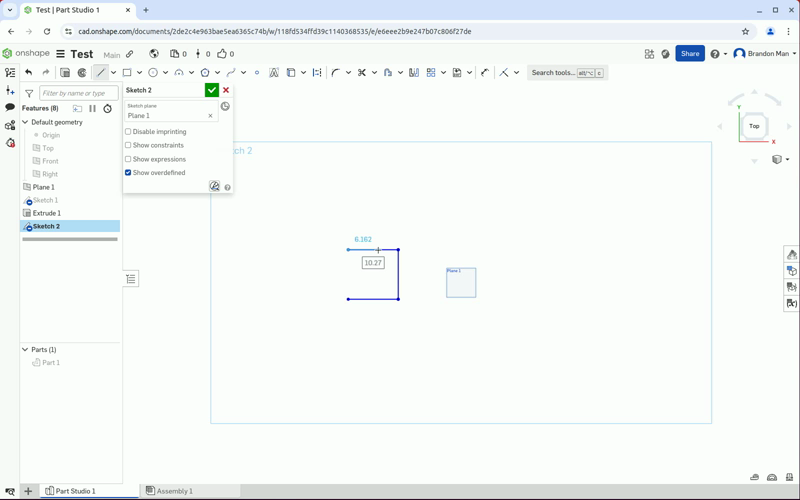
key_down(shift)
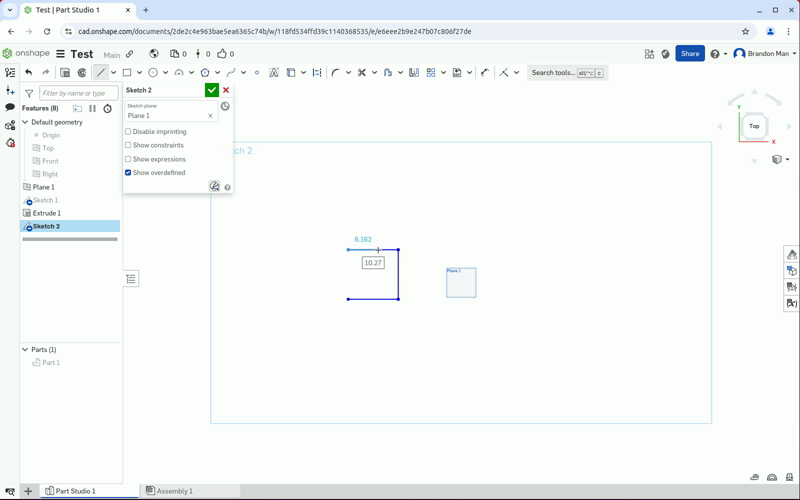
mouse_move(348, 299)
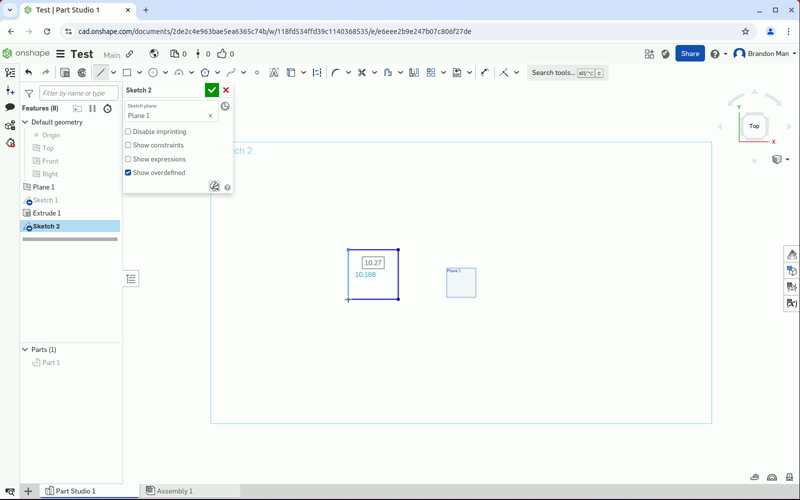
key_up(shift)
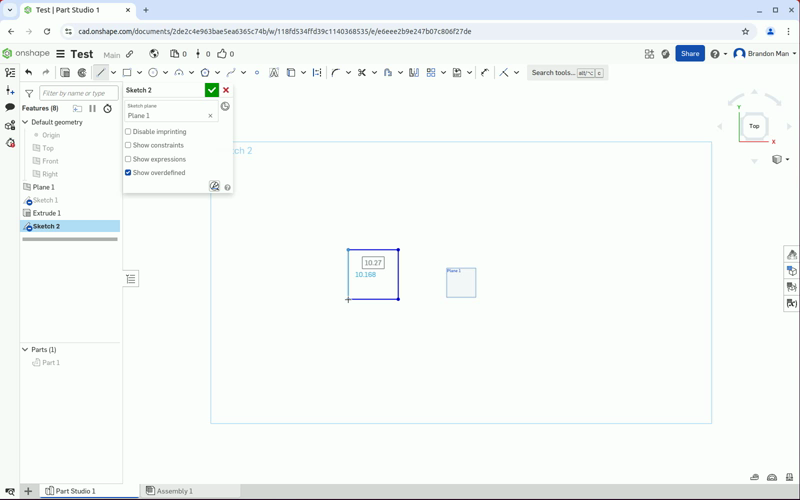
click(348, 299)
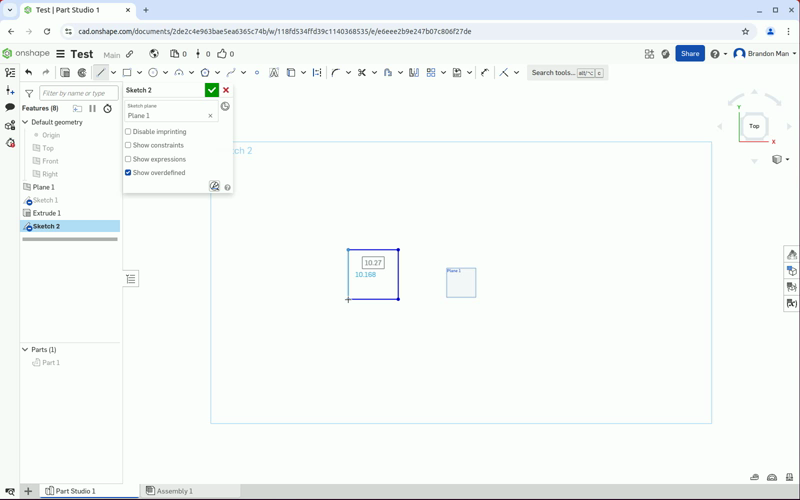
key(esc)
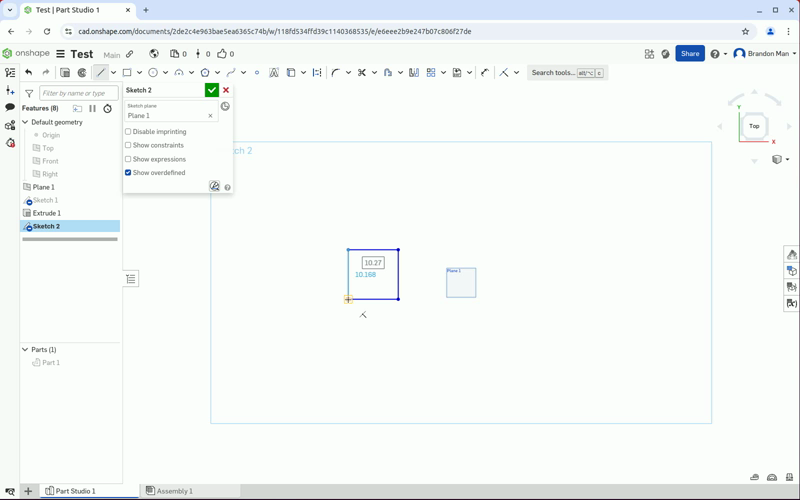
mouse_move(359, 277)
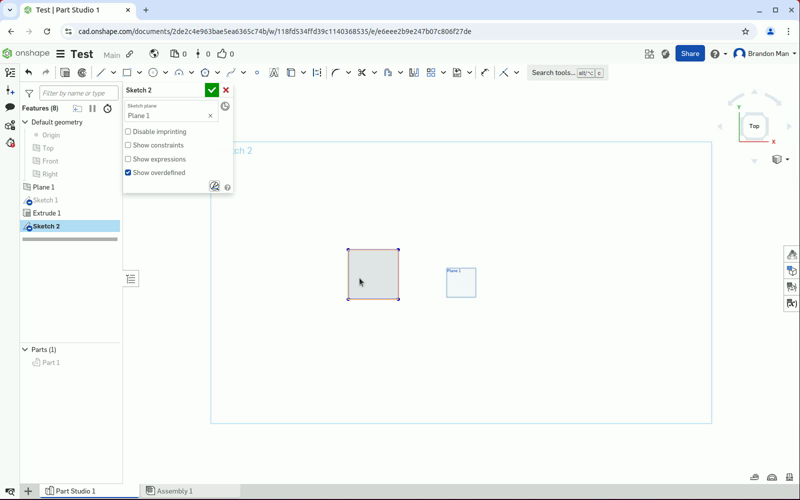
click(359, 277)
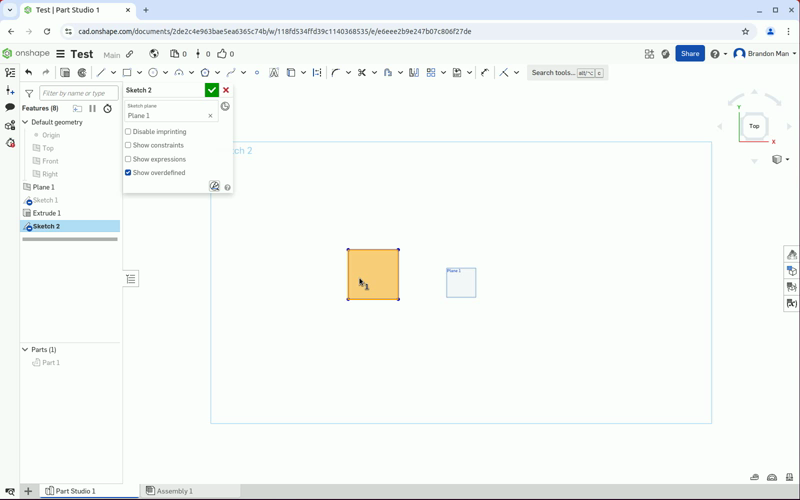
mouse_move(73, 352)
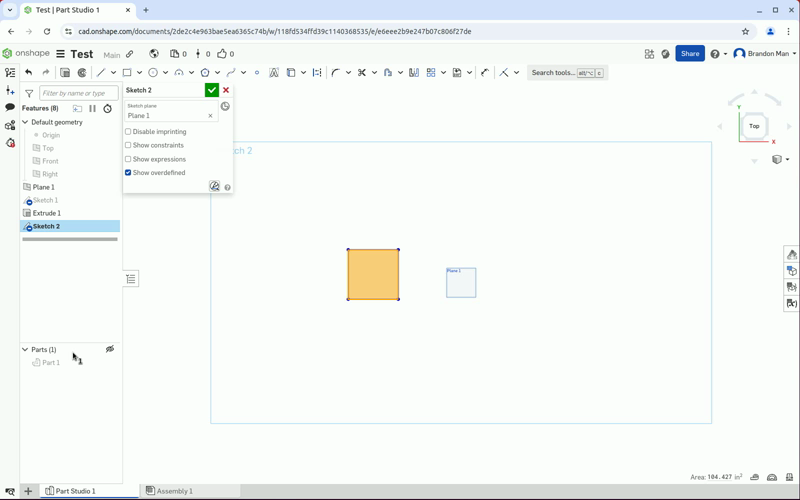
key(shift+y)
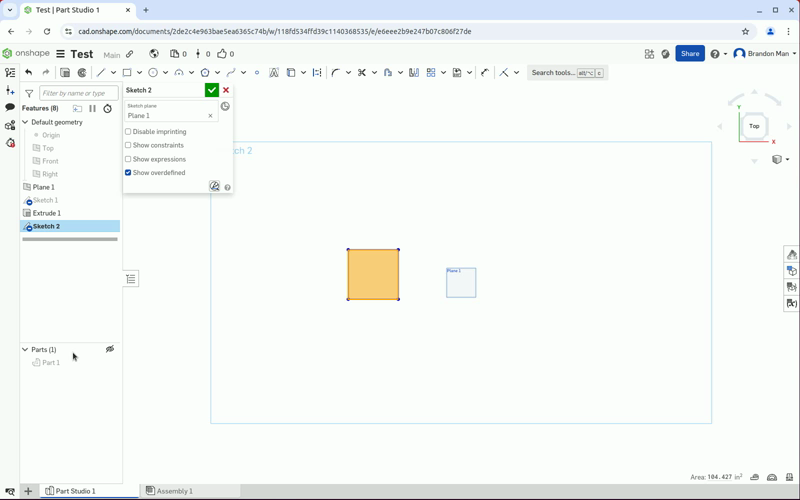
key(shift+e)
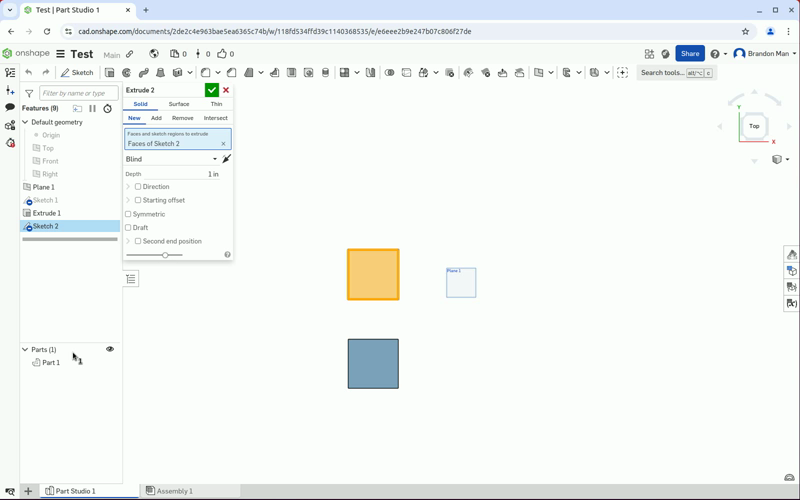
mouse_move(143, 106)
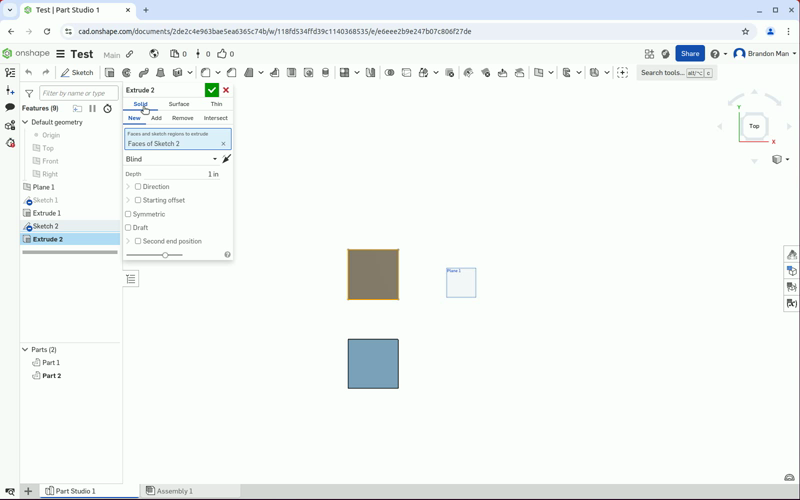
click(143, 106)
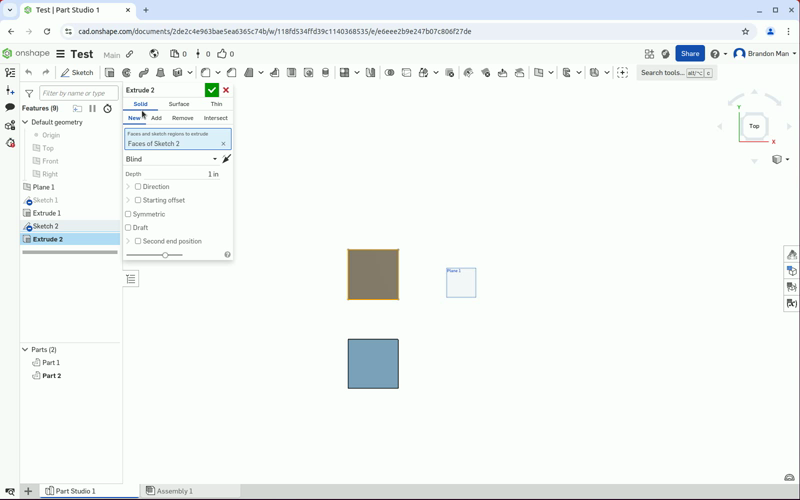
mouse_move(137, 120)
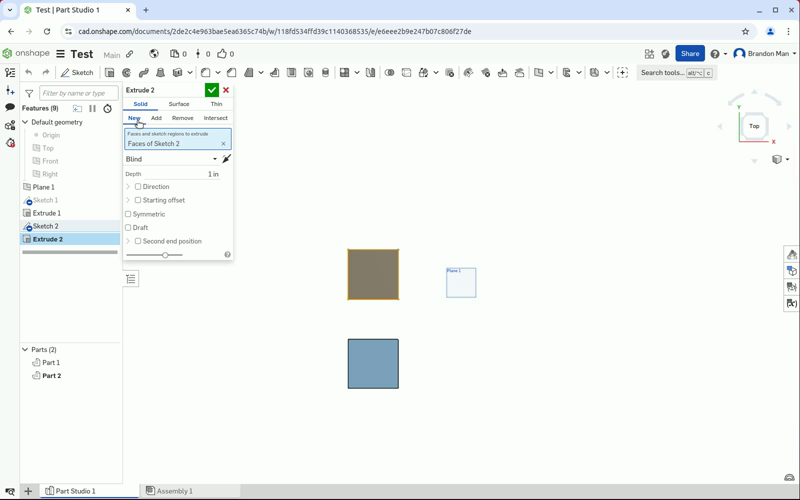
click(137, 120)
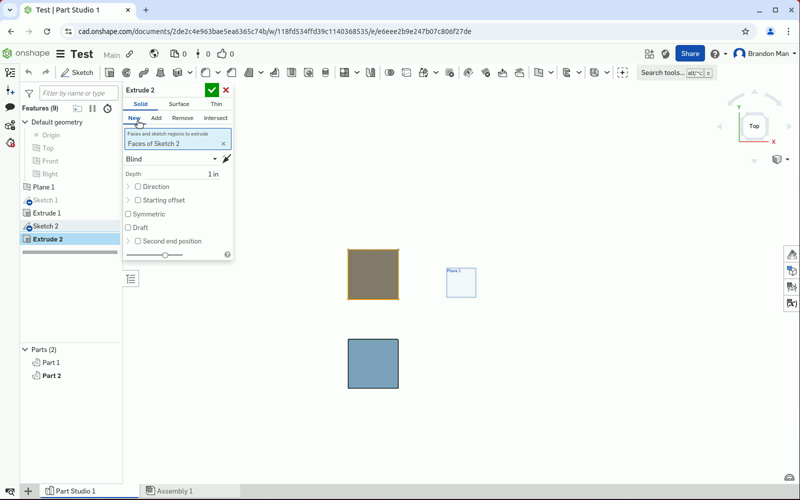
key(tab, 4)
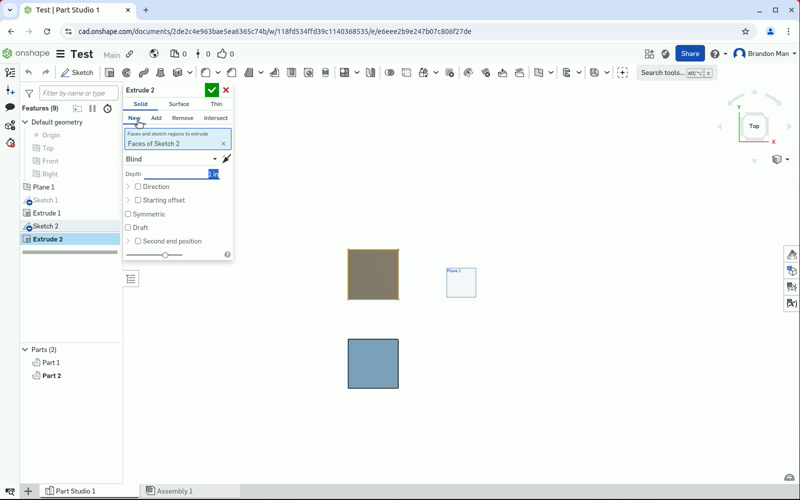
text(3.611)
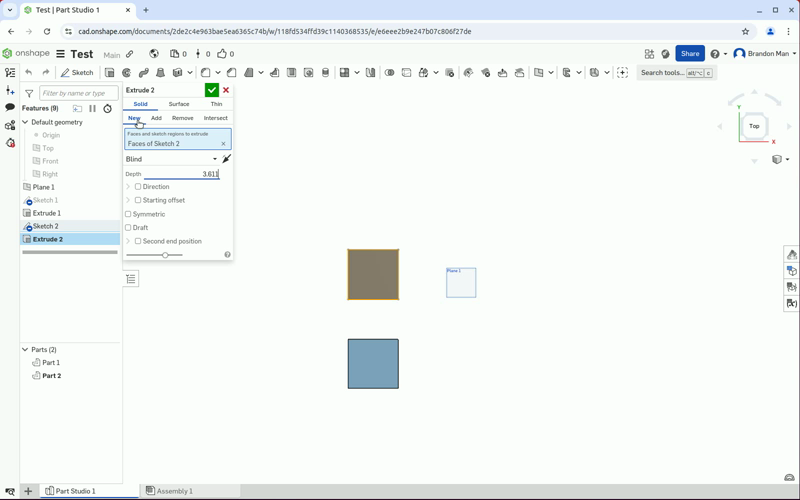
key(enter)
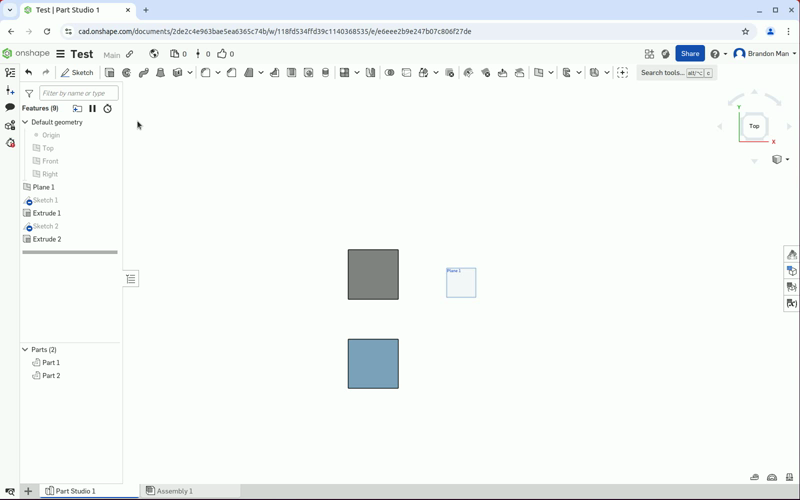
key(shift+h)
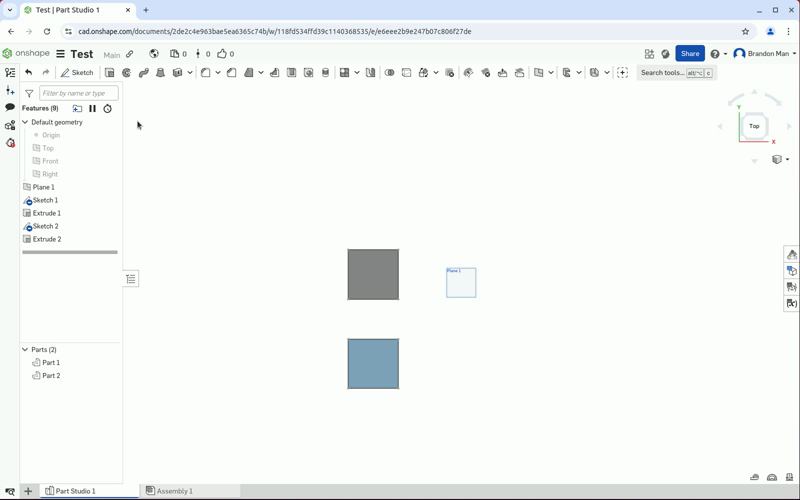
key(shift+h)
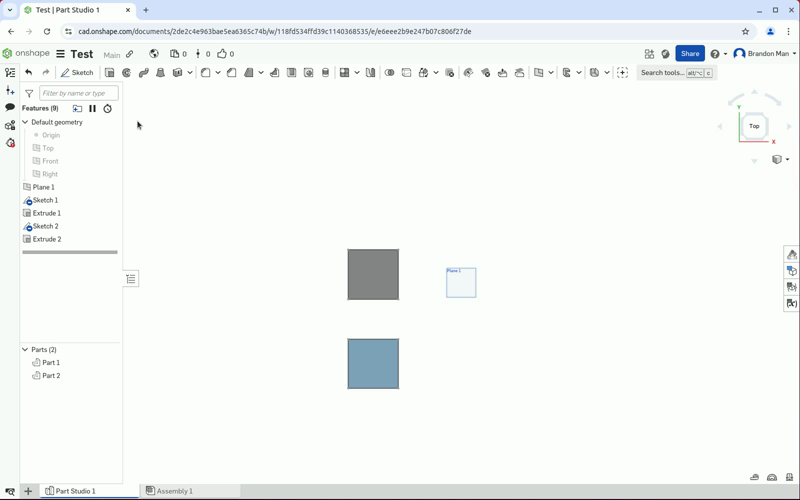
key(shift+7)
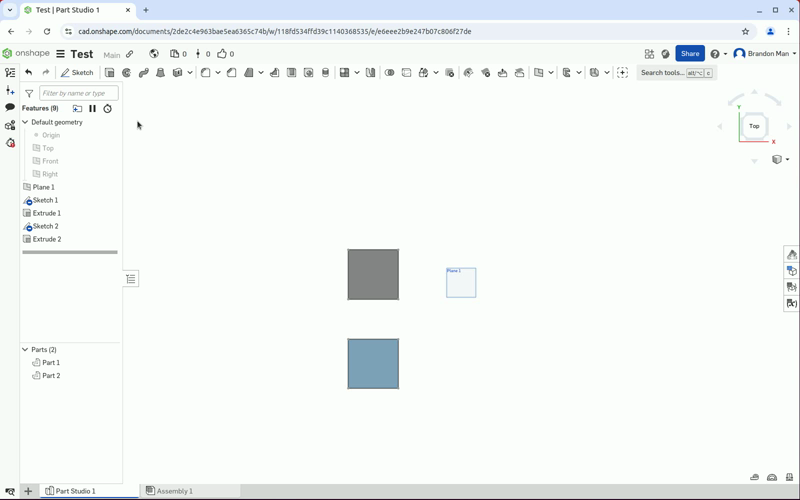
key(up, 3)
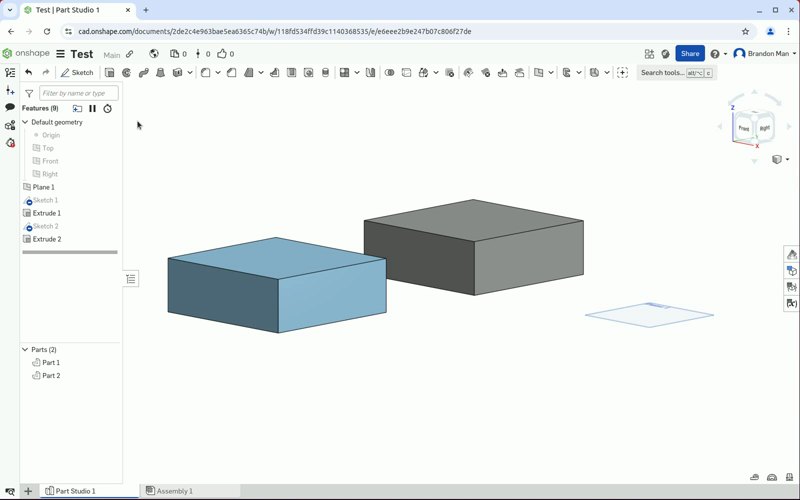
key(left, 3)
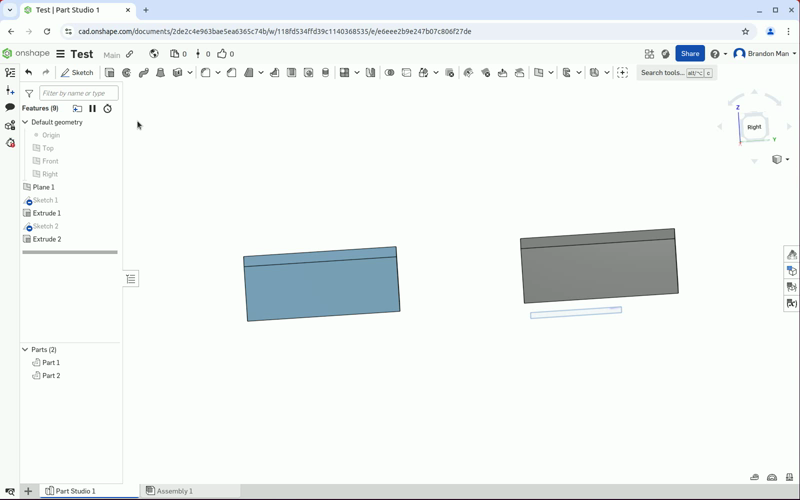
key(right, 3)
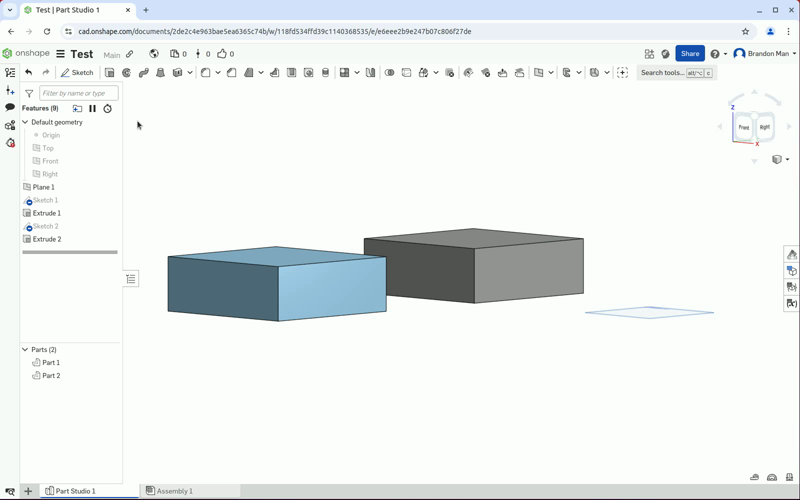
key(down, 3)
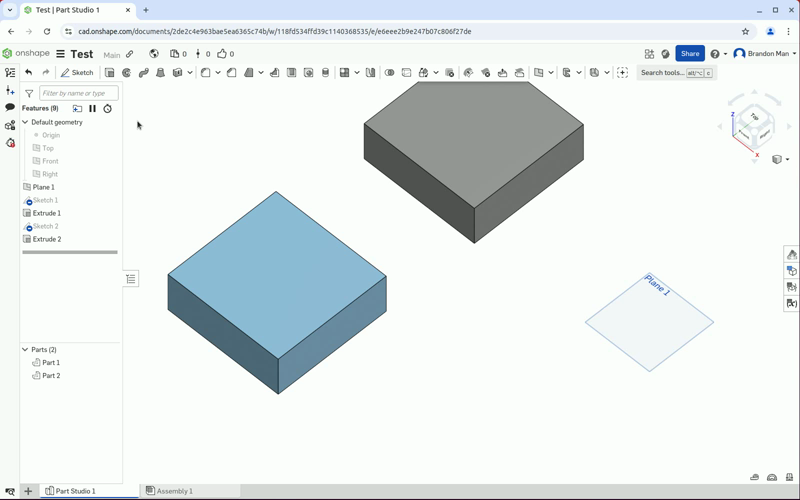
mouse_move(73, 189)
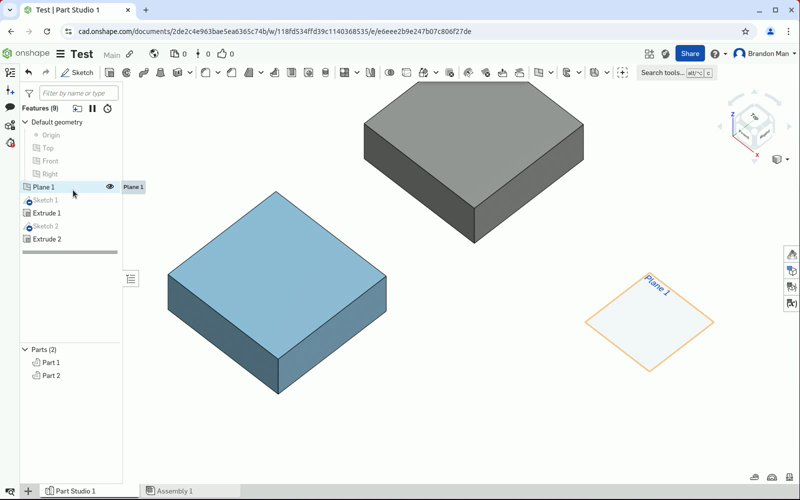
click(73, 189)